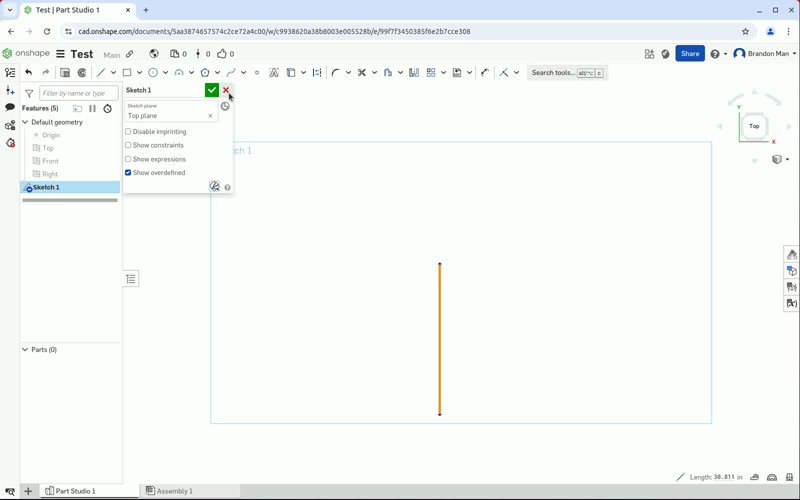
key(shift+h)
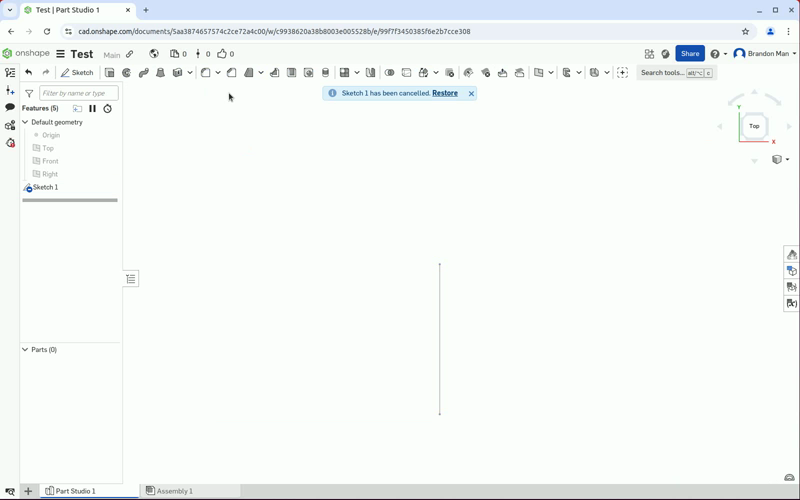
key(shift+s)
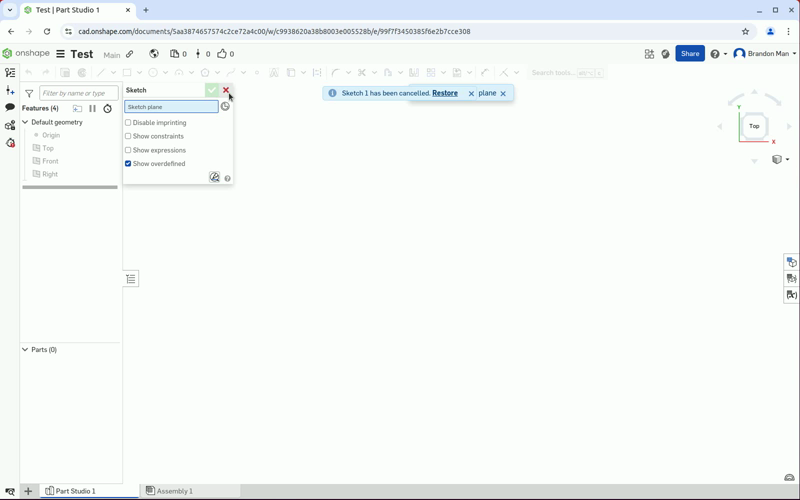
mouse_move(73, 150)
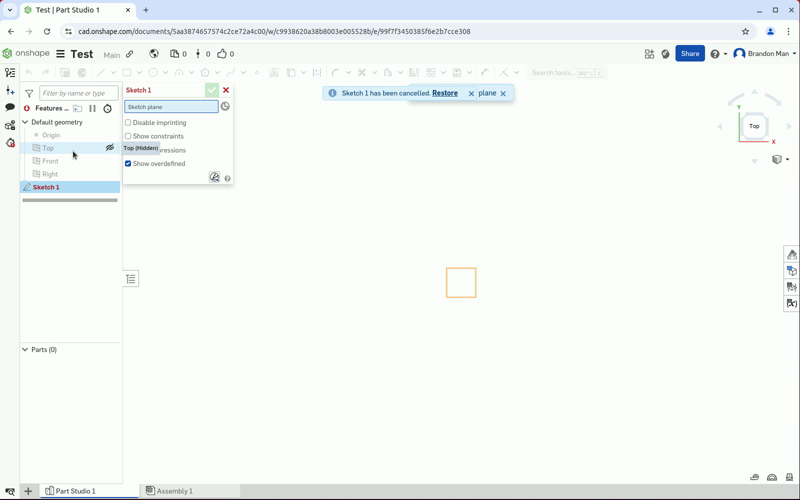
click(73, 150)
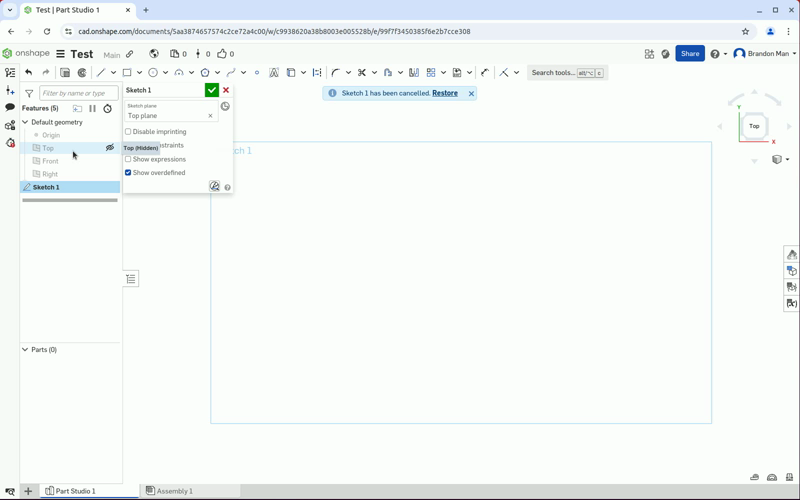
mouse_move(73, 352)
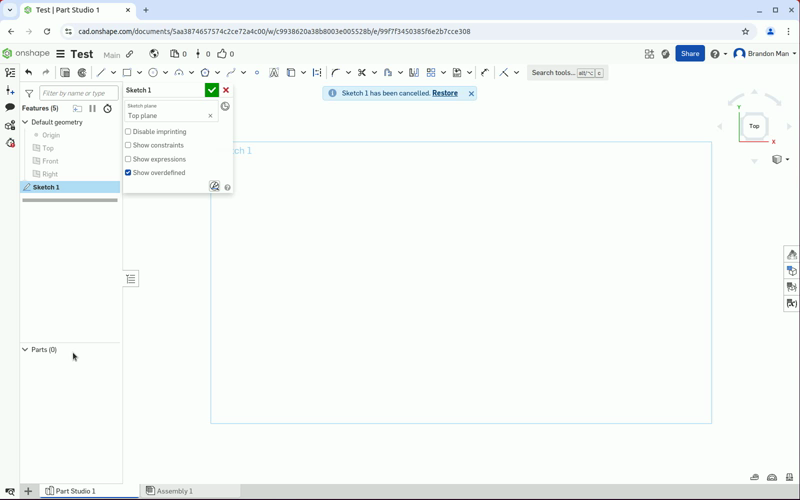
key(y)
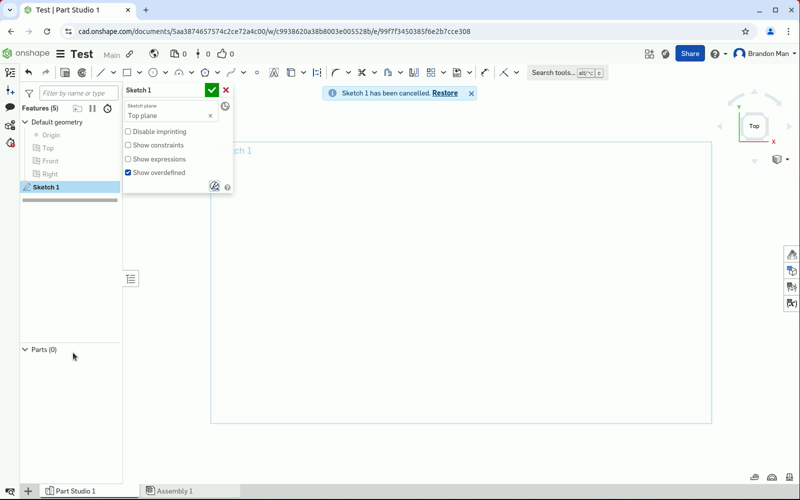
key(c)
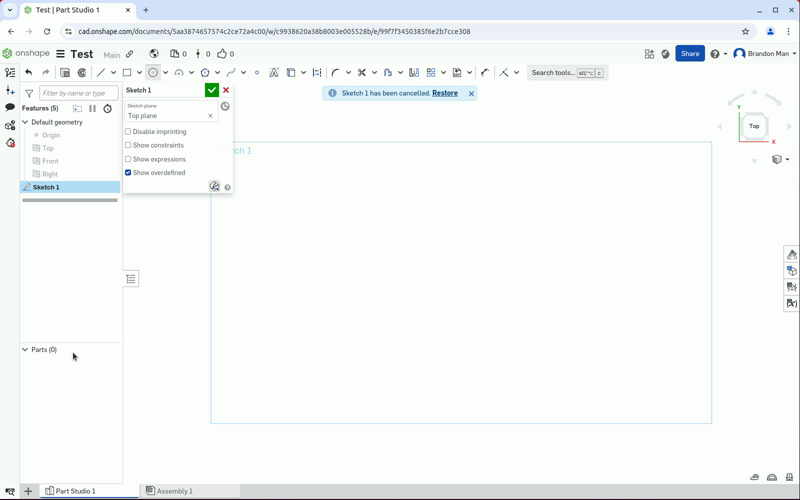
key_down(shift)
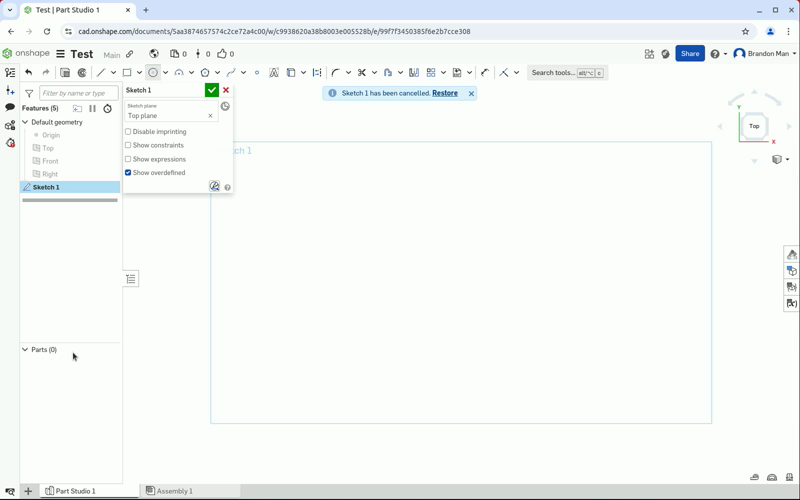
mouse_move(461, 282)
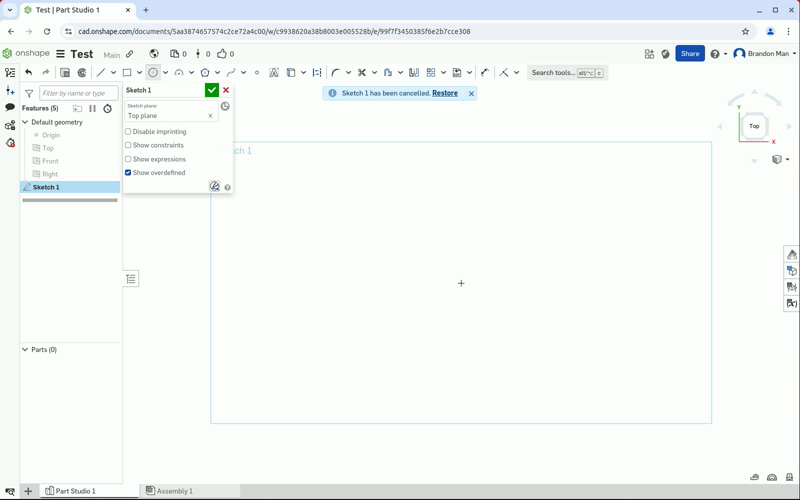
click(461, 282)
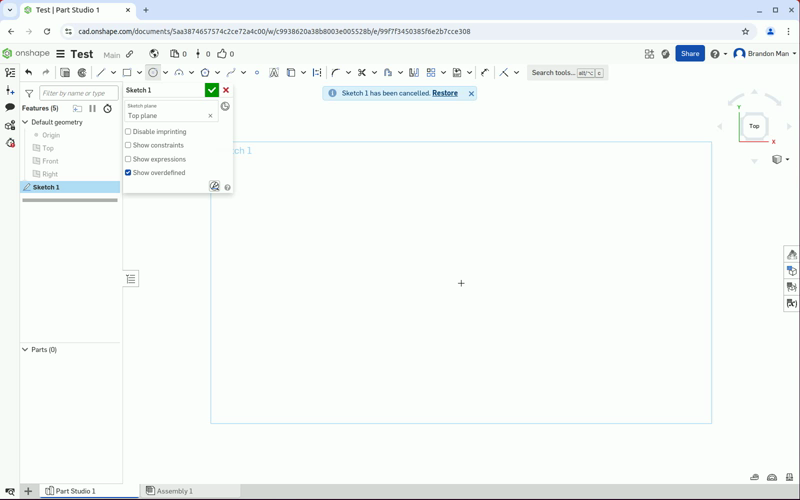
key_up(shift)
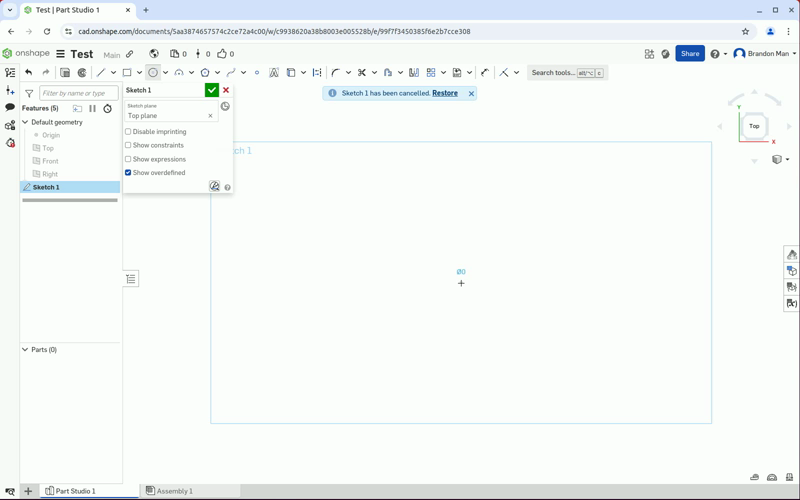
mouse_move(555, 282)
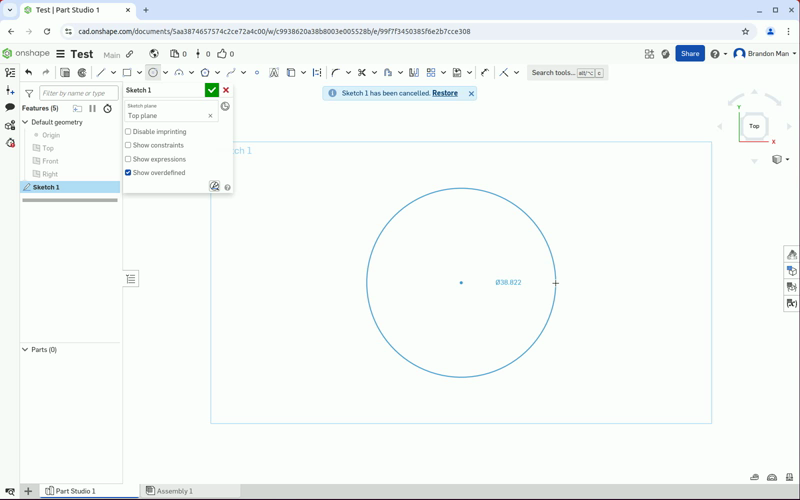
click(555, 282)
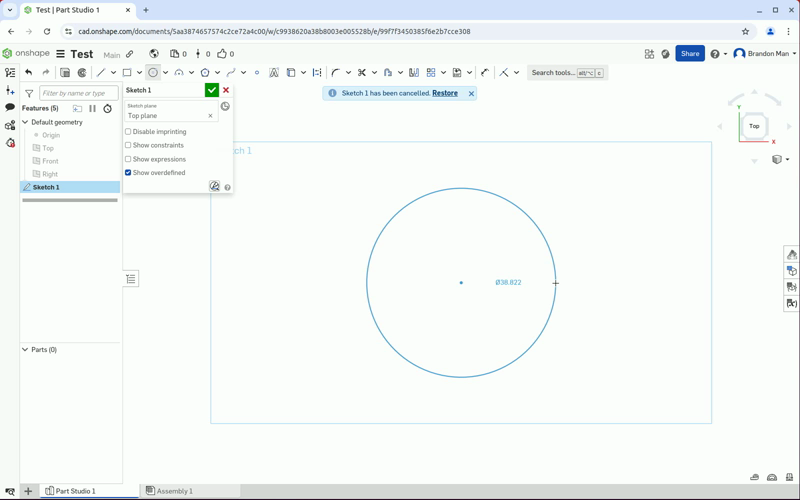
key(esc)
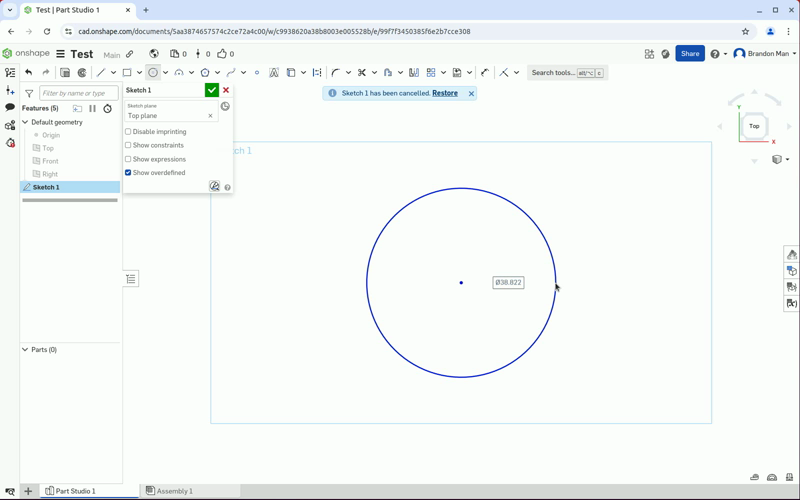
mouse_move(439, 341)
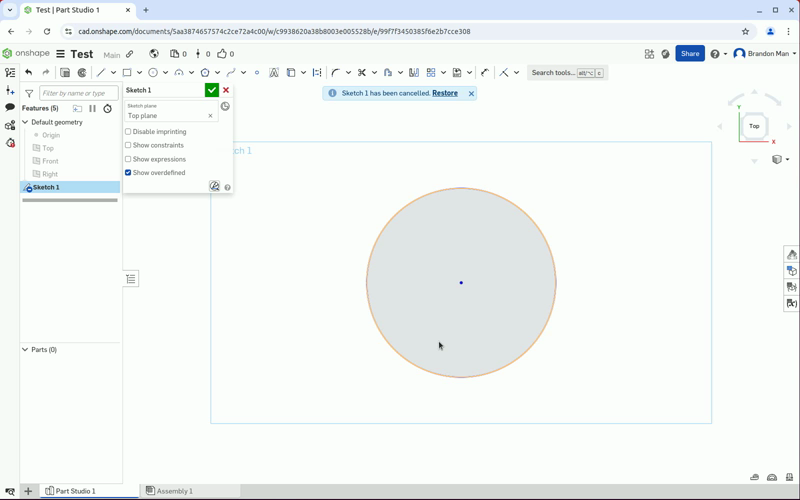
click(439, 341)
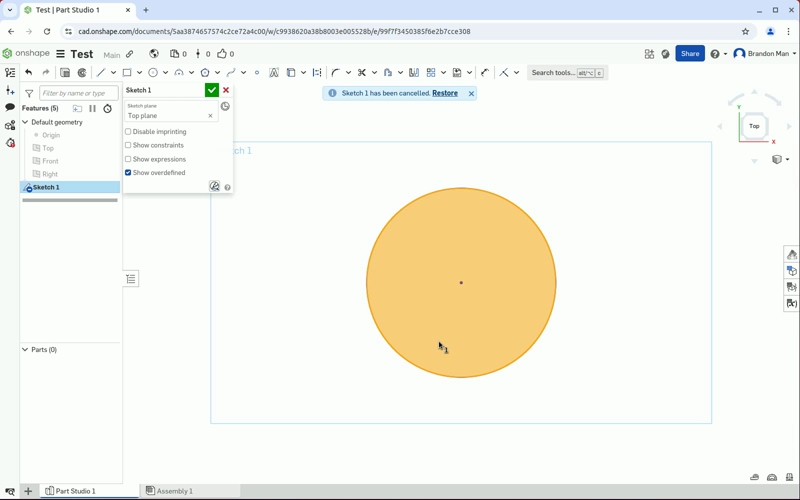
mouse_move(73, 352)
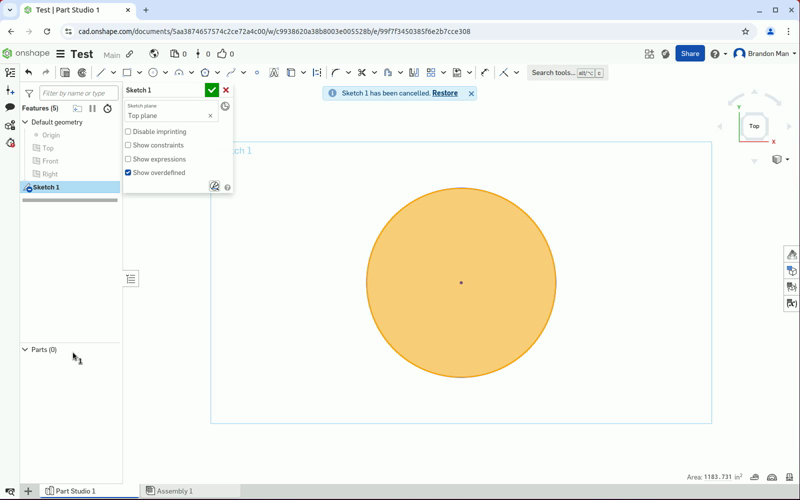
key(shift+y)
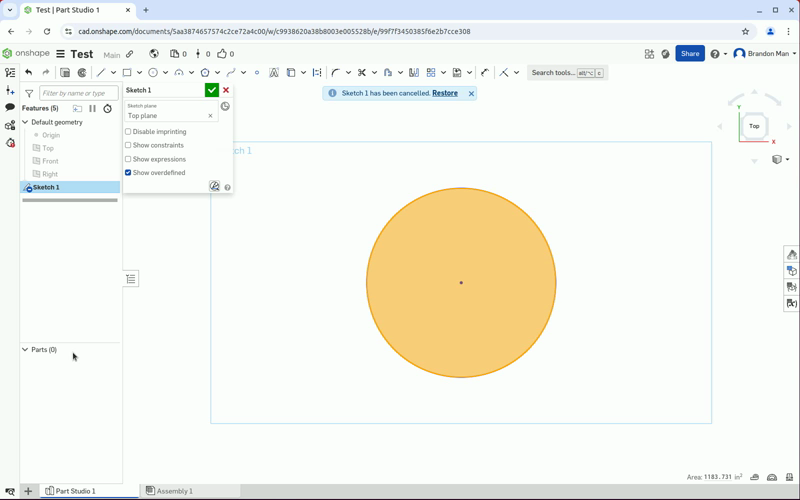
key(shift+e)
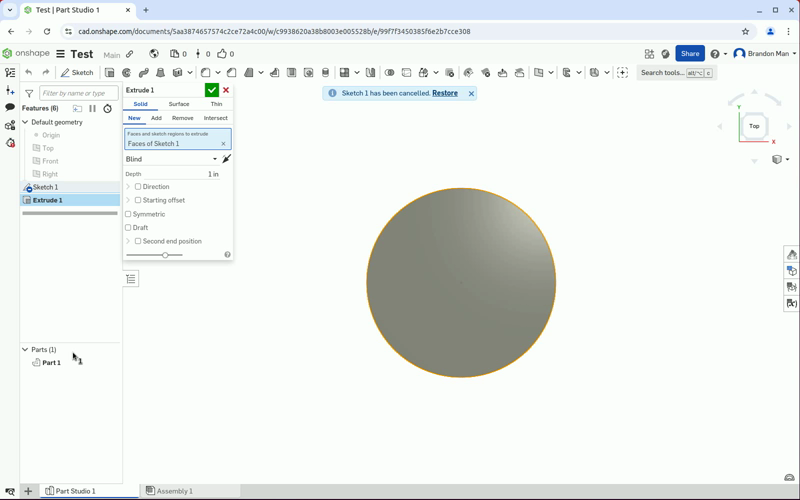
mouse_move(143, 106)
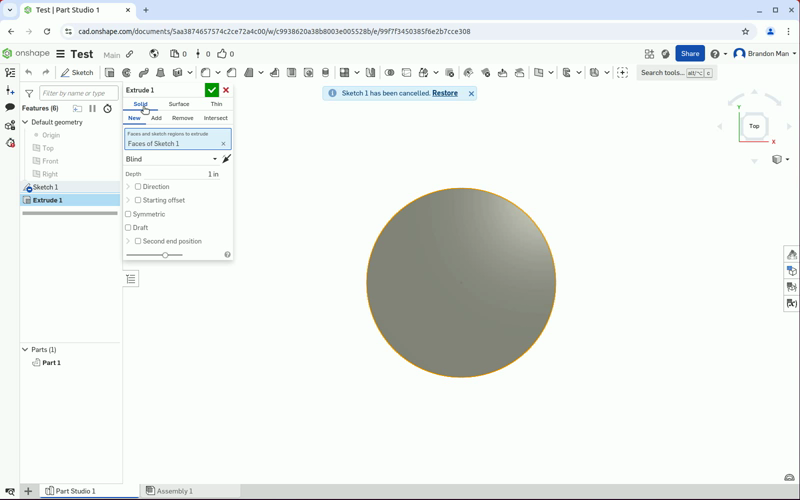
click(143, 106)
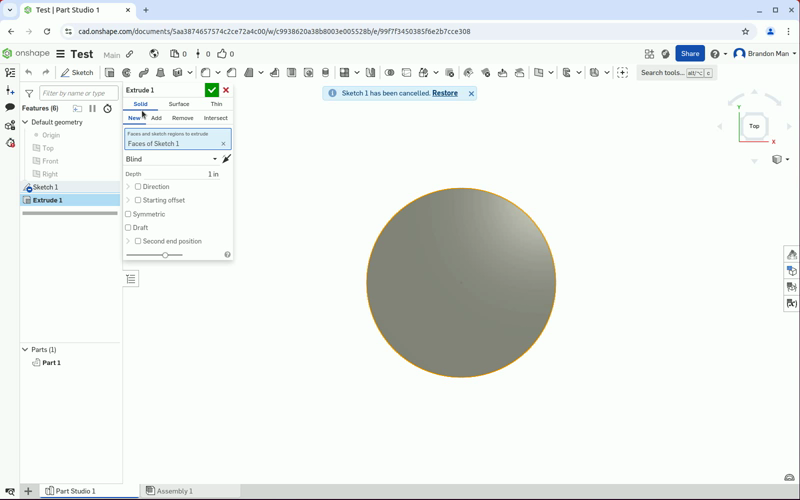
mouse_move(137, 120)
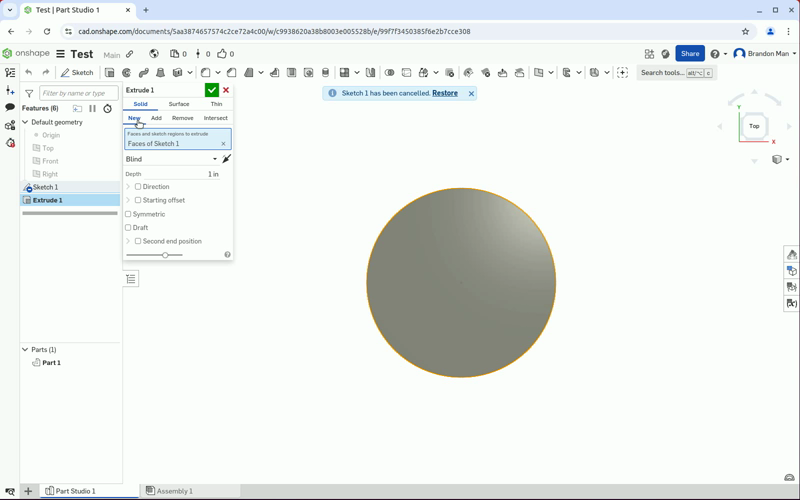
click(137, 120)
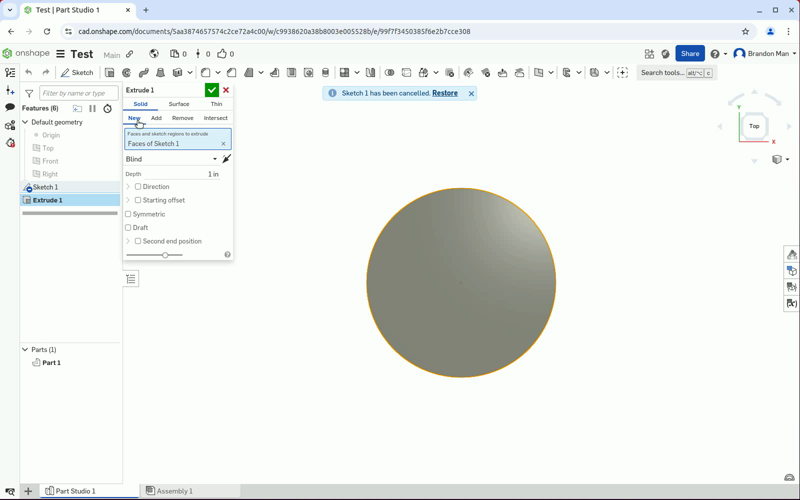
key(tab, 4)
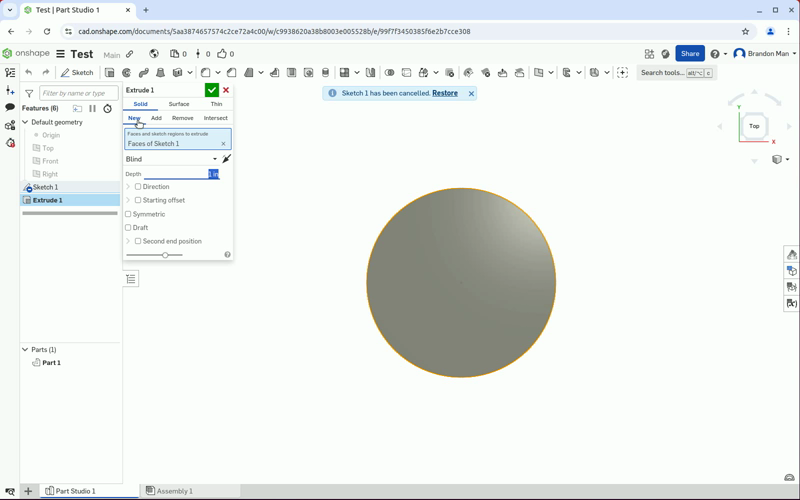
text(11.554)
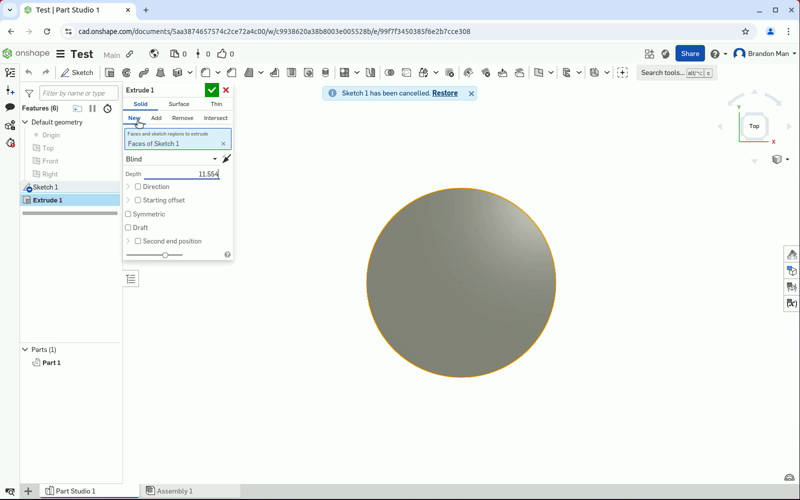
key(enter)
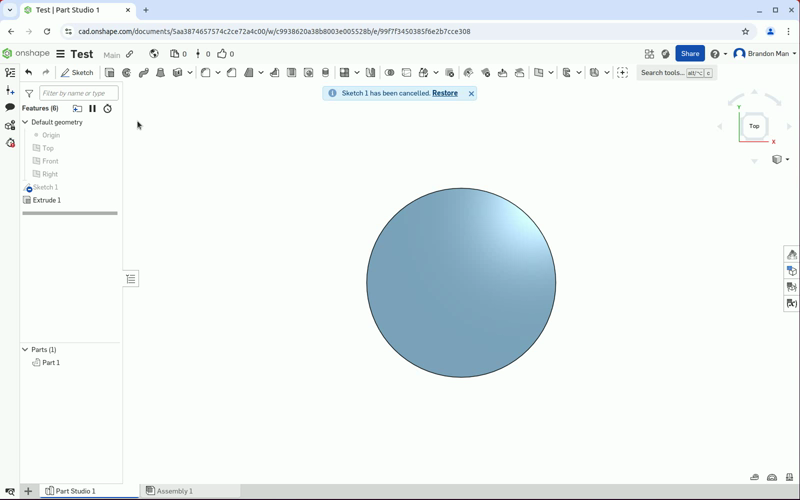
key(shift+h)
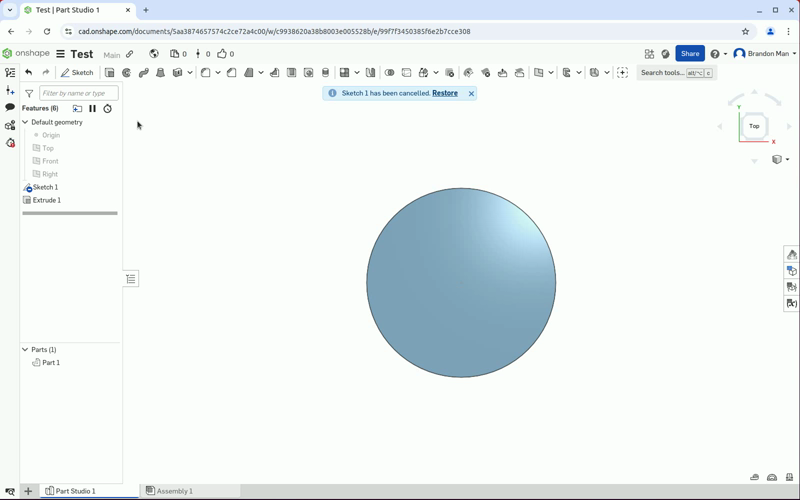
key(shift+h)
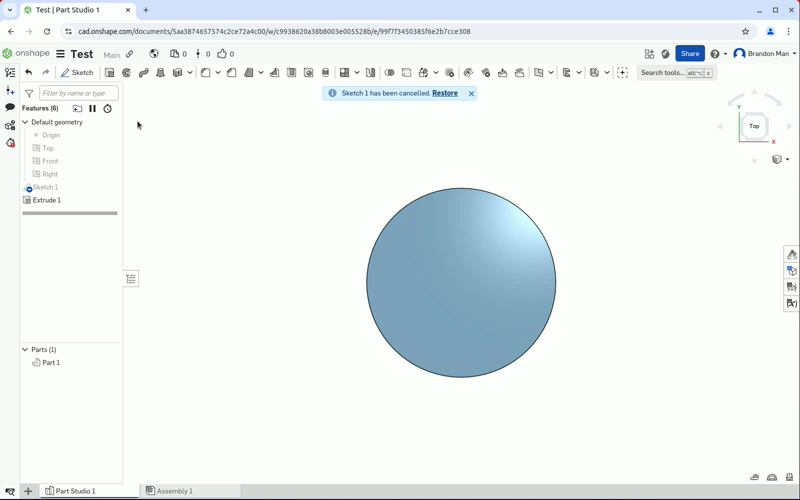
mouse_move(73, 189)
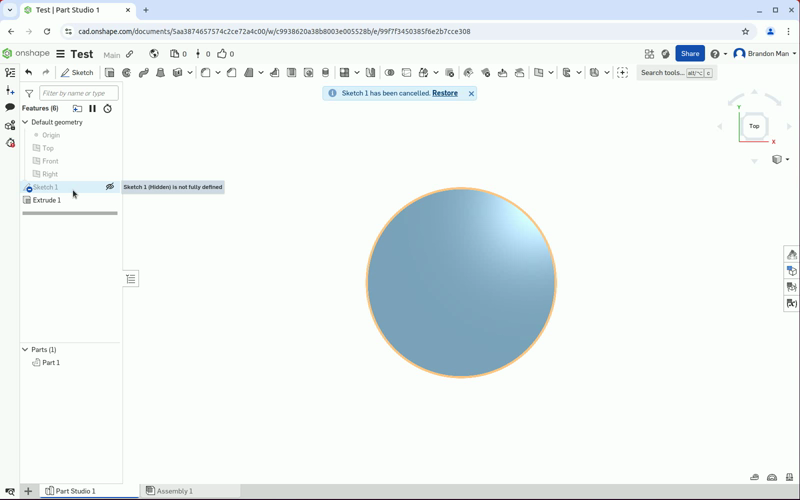
click(73, 189)
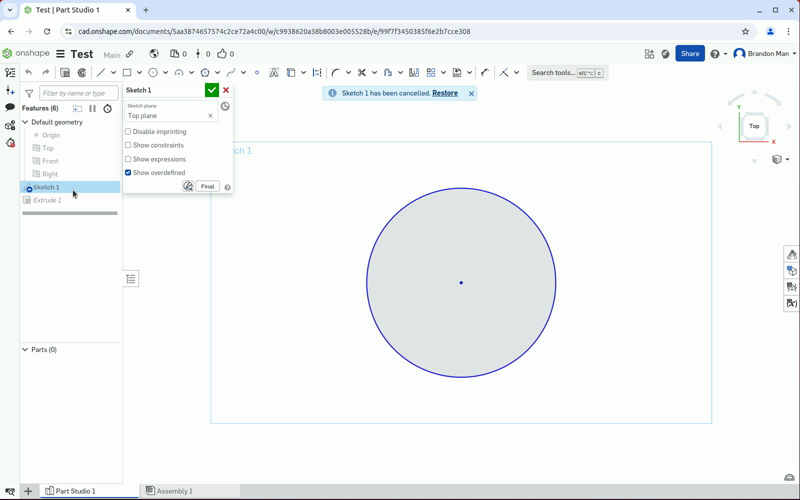
mouse_move(229, 92)
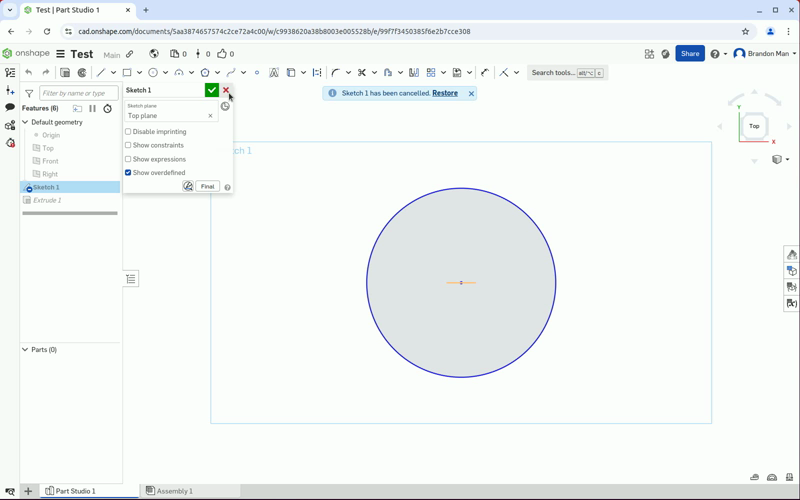
click(229, 92)
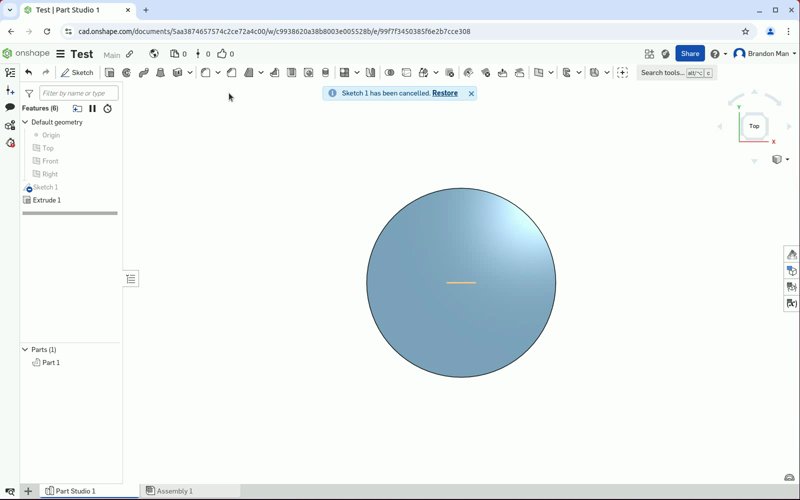
mouse_move(73, 352)
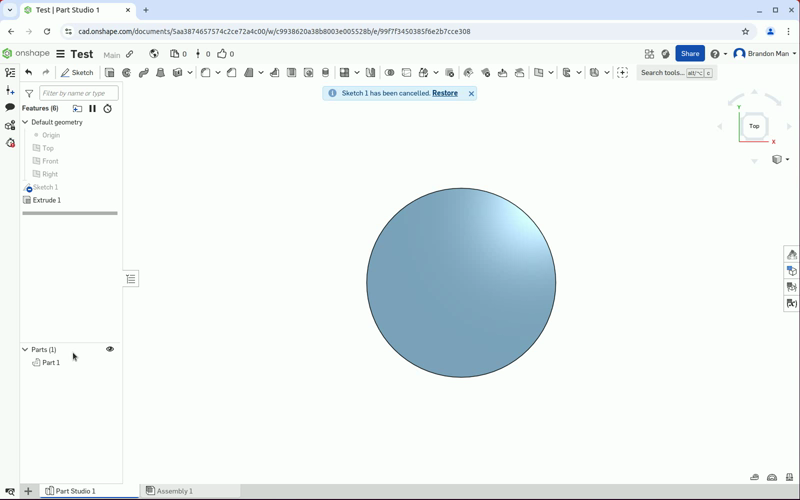
key(y)
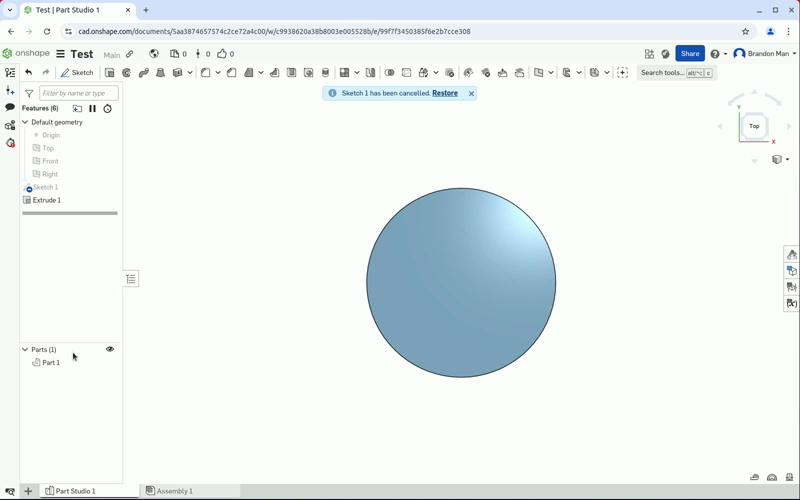
key(shift+p)
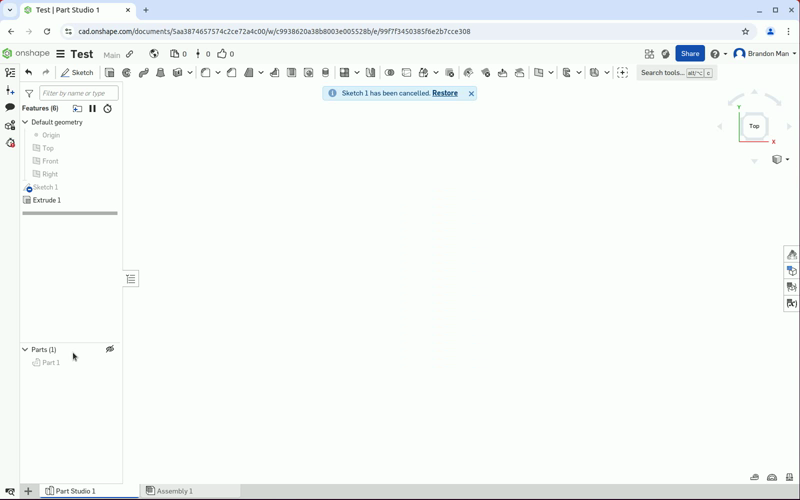
key(space)
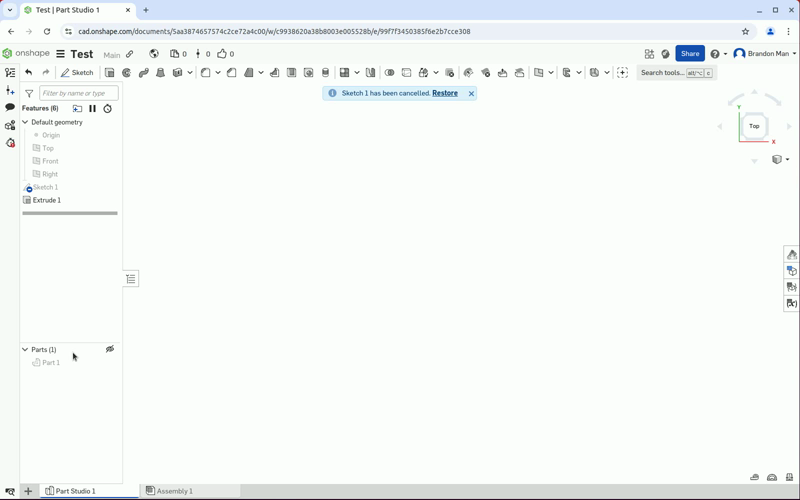
key_down(shift)
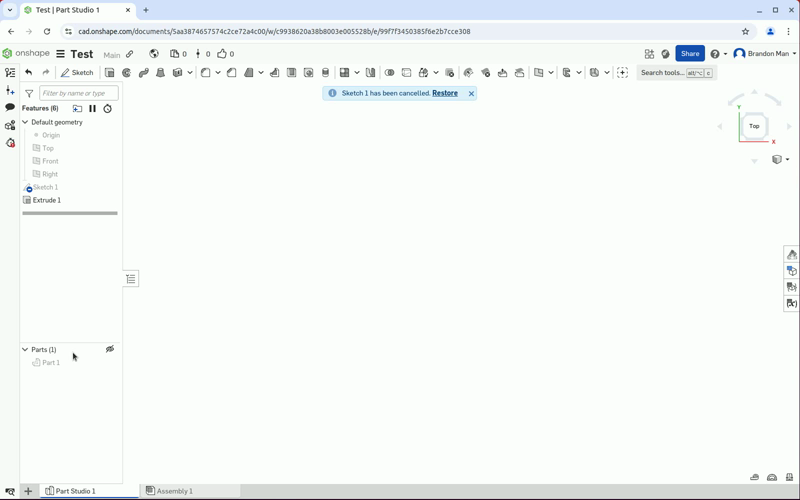
key(up)
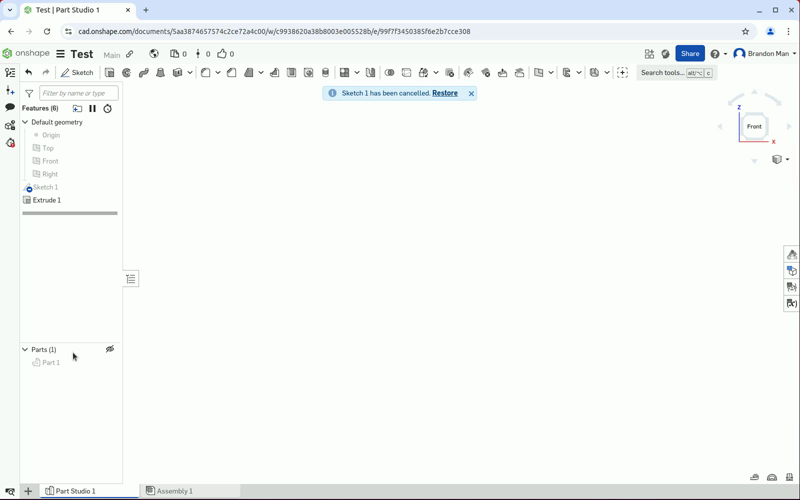
key_up(shift)
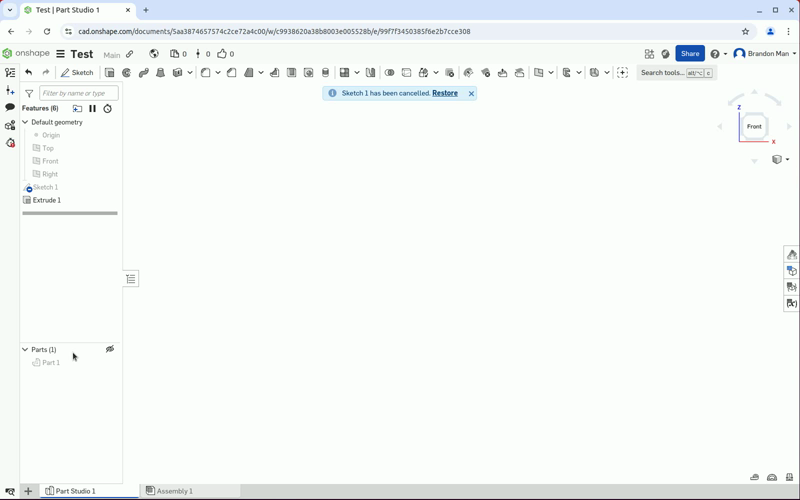
key(space)
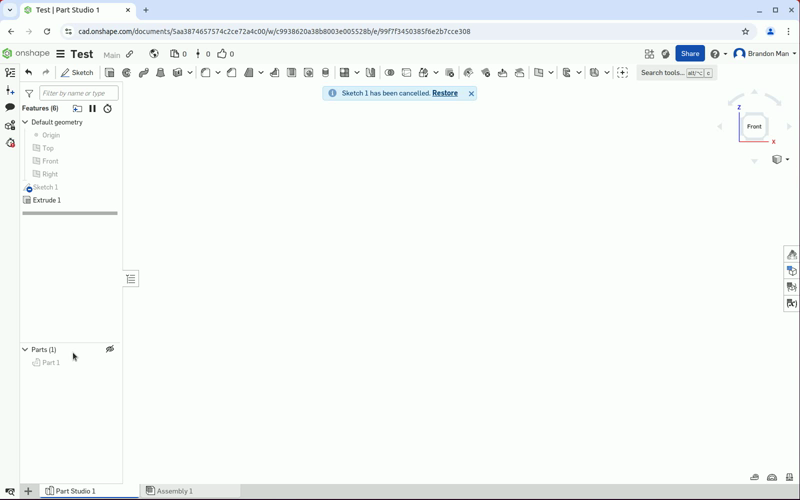
key_down(shift)
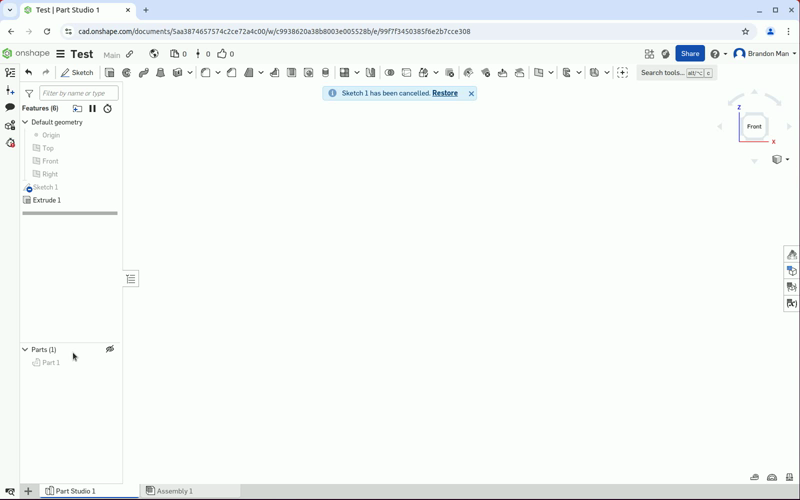
key(left)
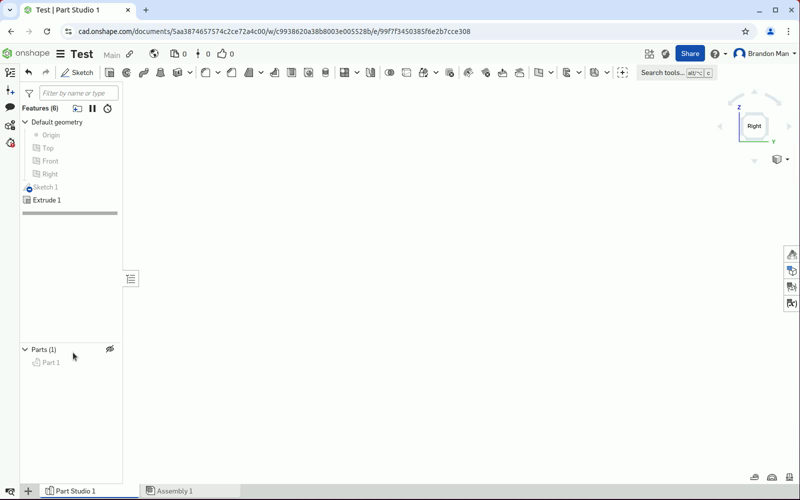
key_up(shift)
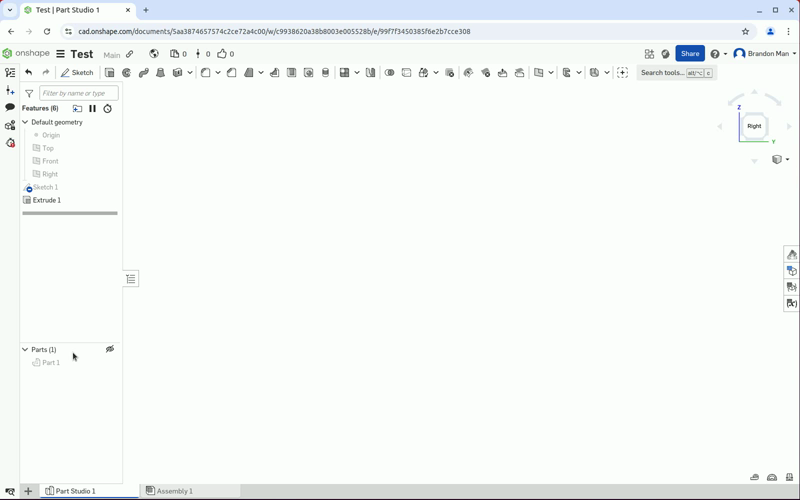
mouse_move(73, 352)
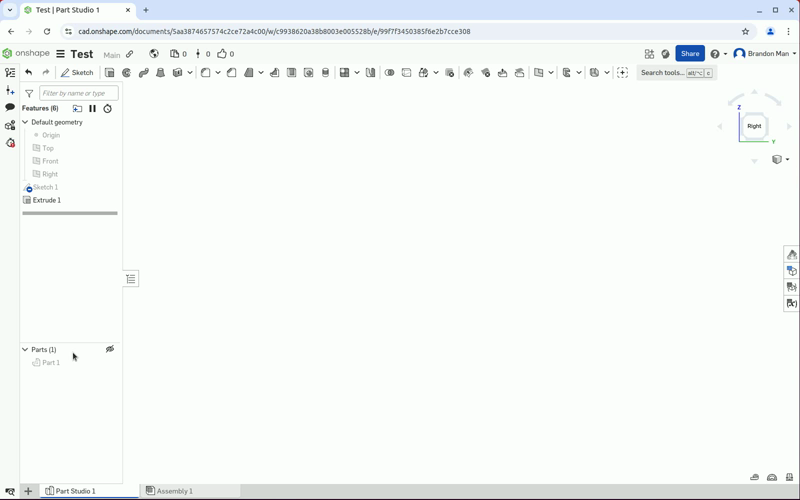
key(shift+y)
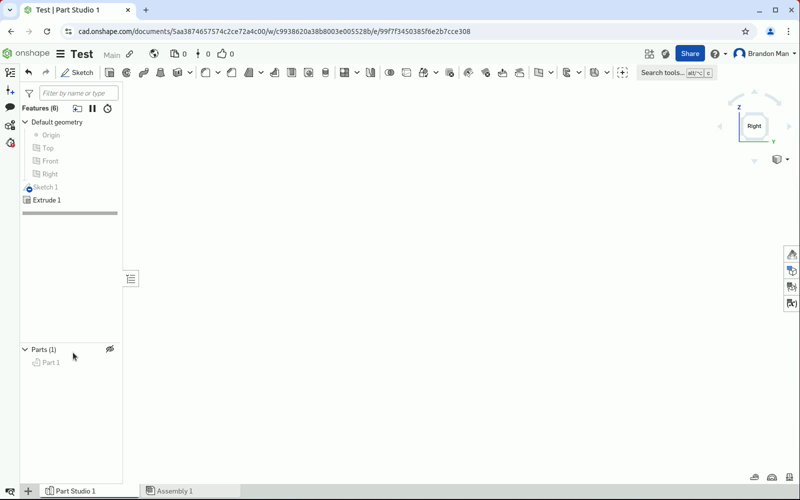
key(shift+s)
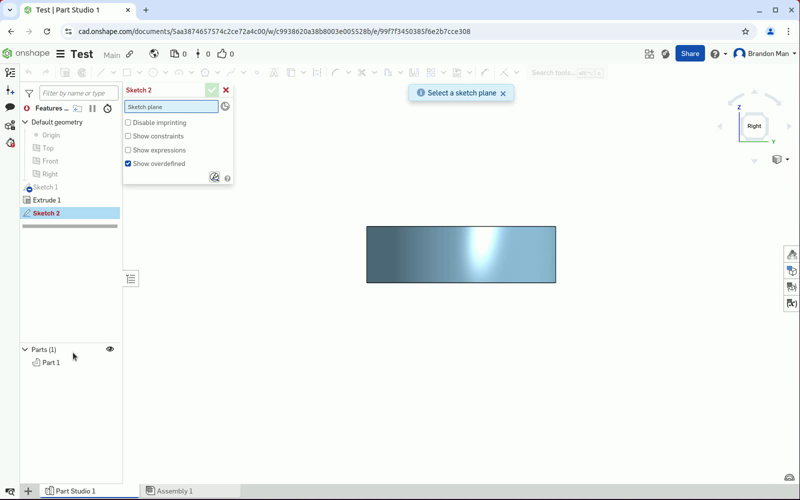
mouse_move(73, 176)
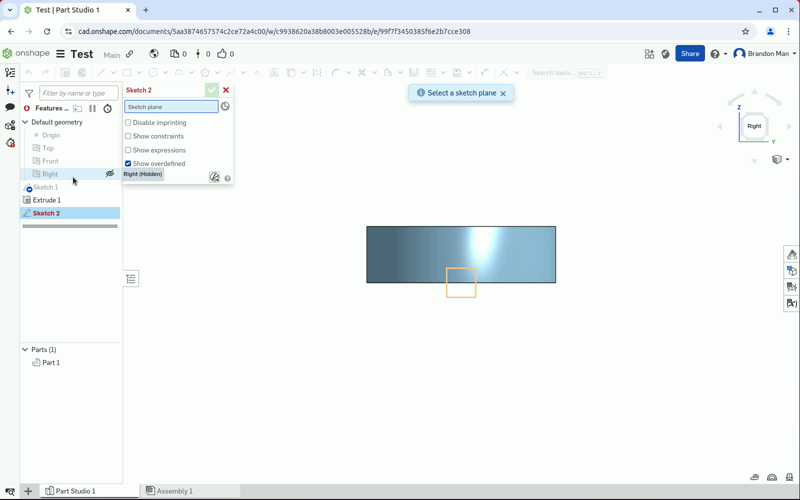
click(73, 176)
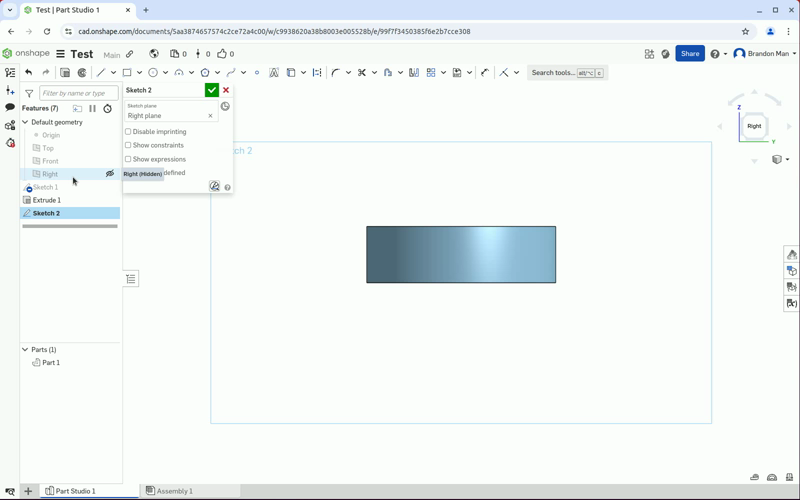
mouse_move(73, 352)
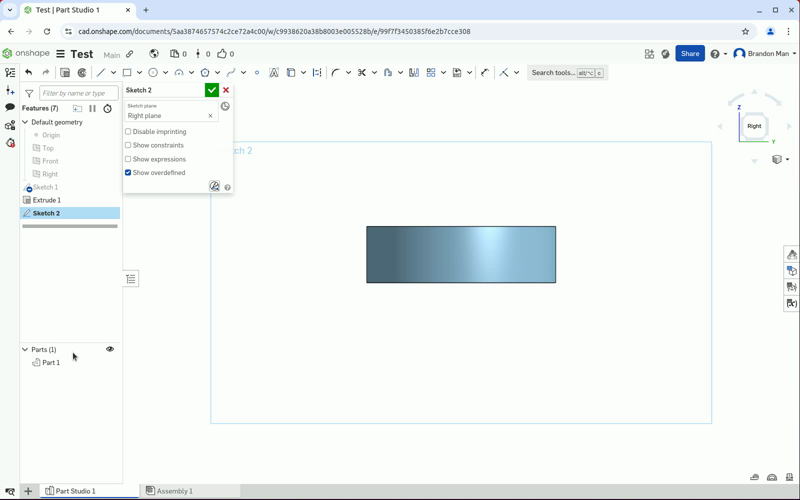
key(y)
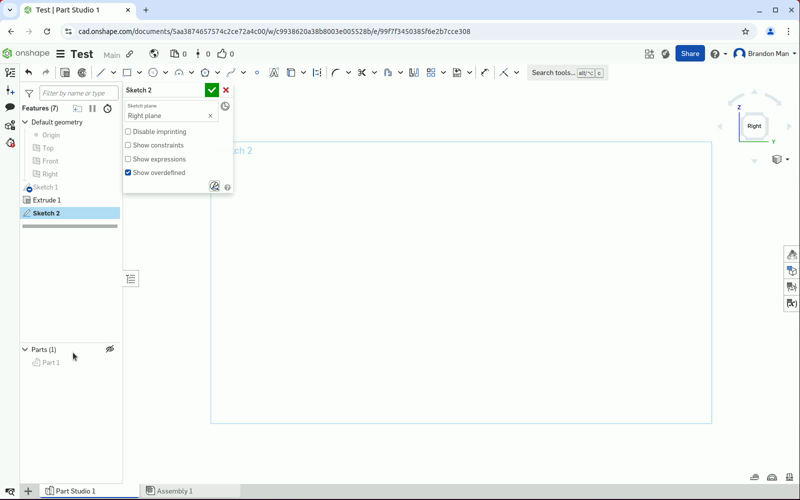
key(c)
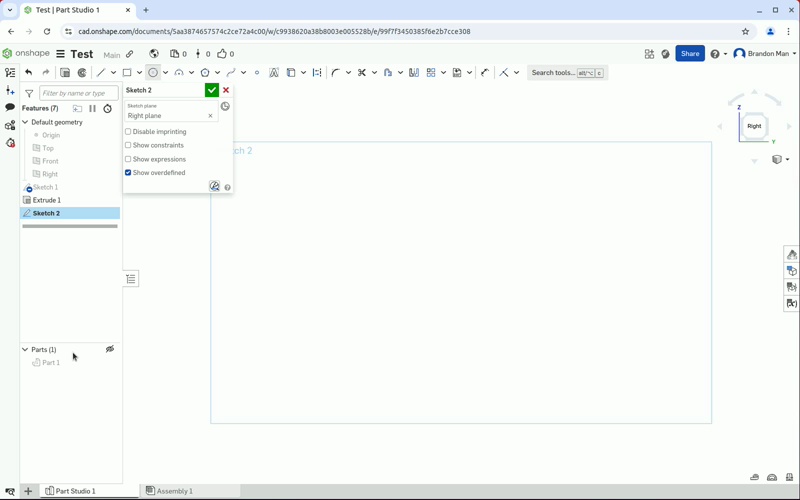
key_down(shift)
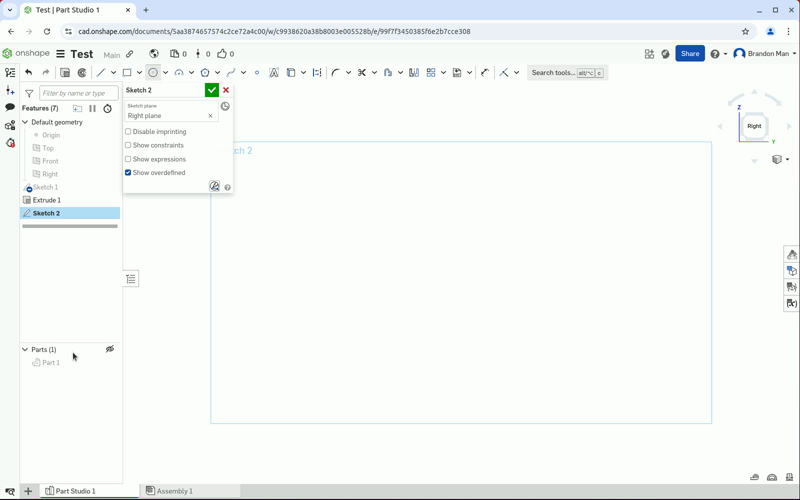
mouse_move(461, 226)
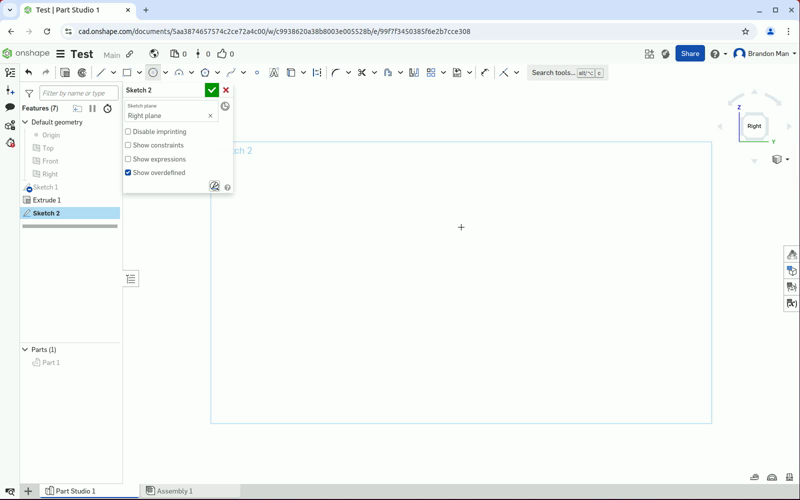
click(461, 226)
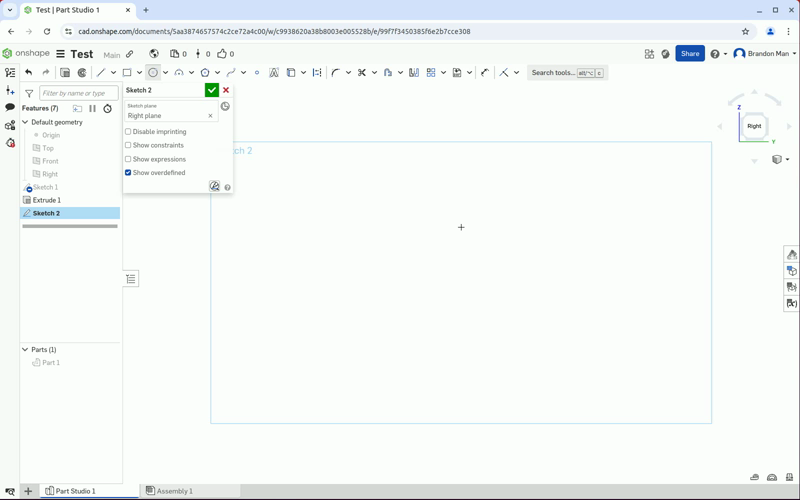
key_up(shift)
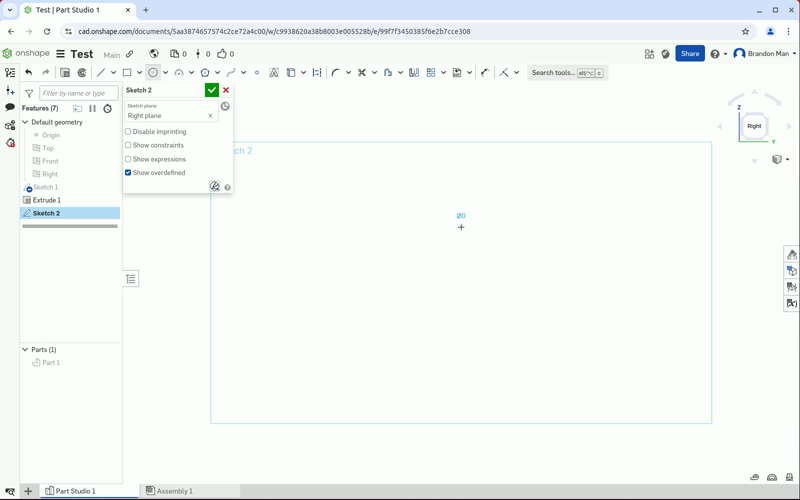
mouse_move(518, 226)
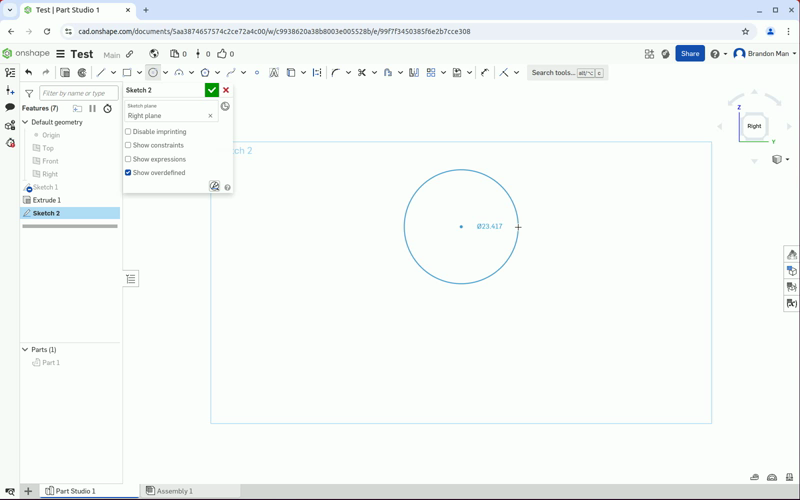
click(518, 226)
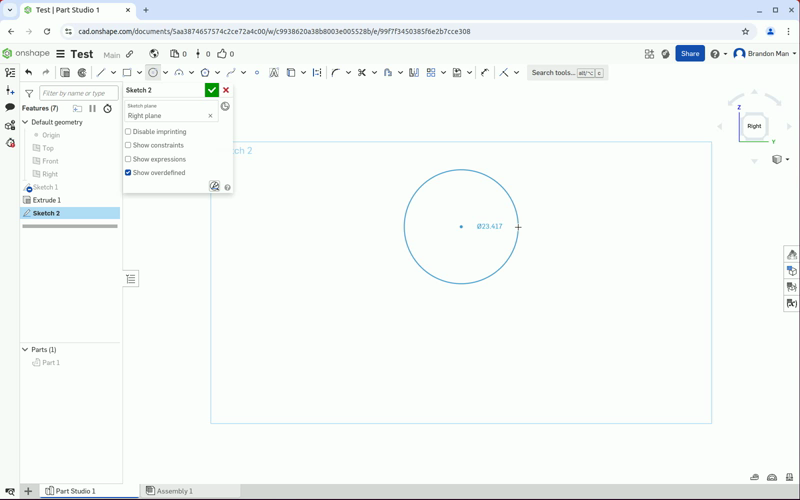
key(esc)
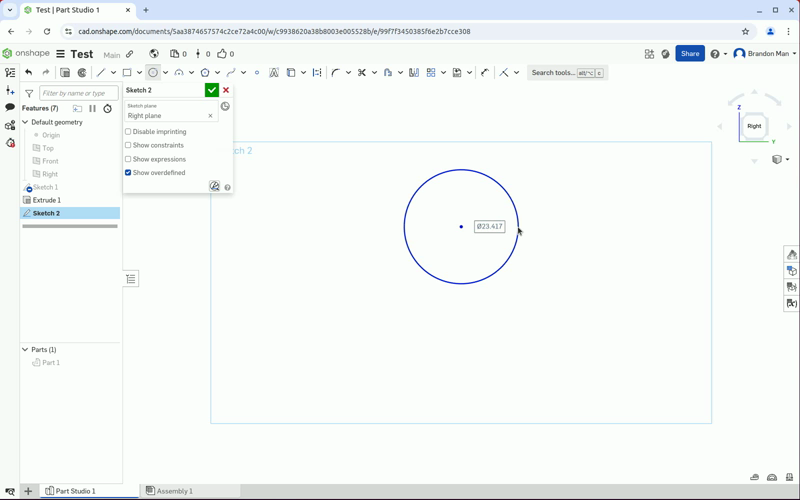
key(c)
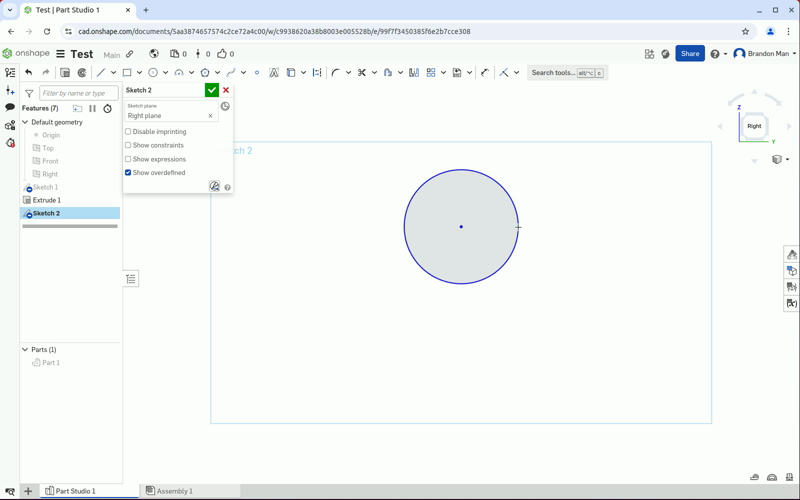
key_down(shift)
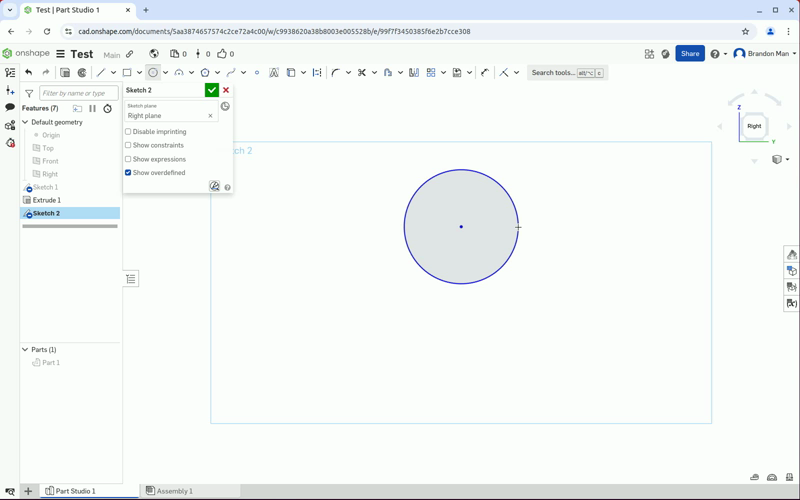
mouse_move(461, 198)
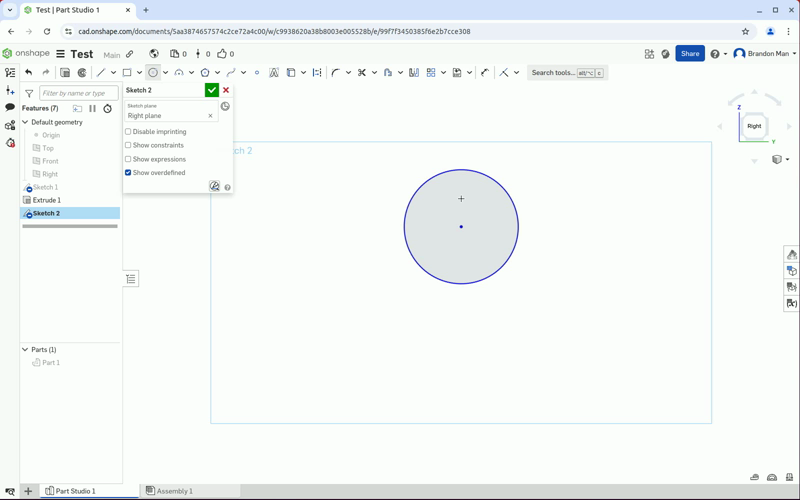
click(461, 198)
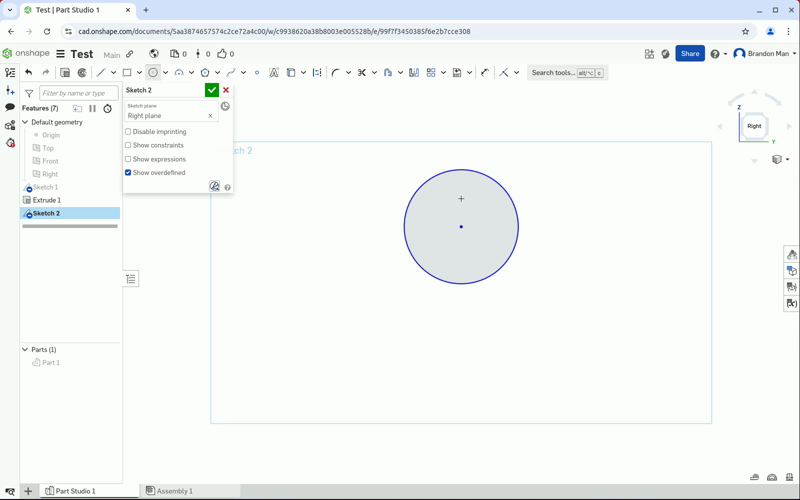
key_up(shift)
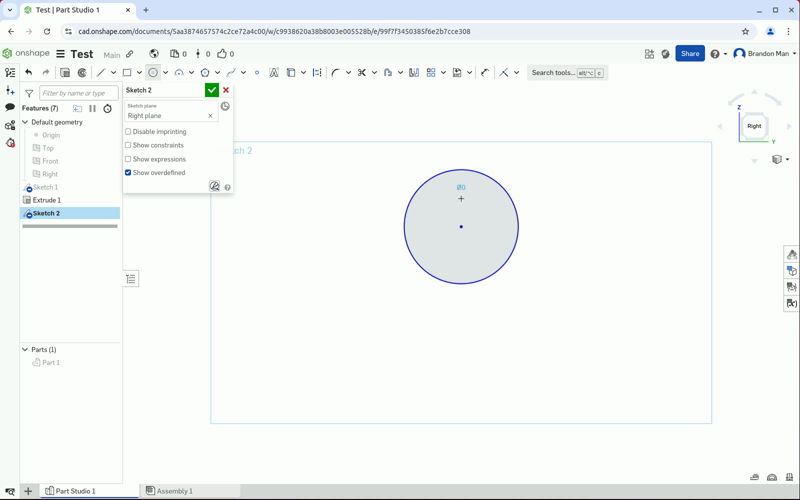
mouse_move(470, 198)
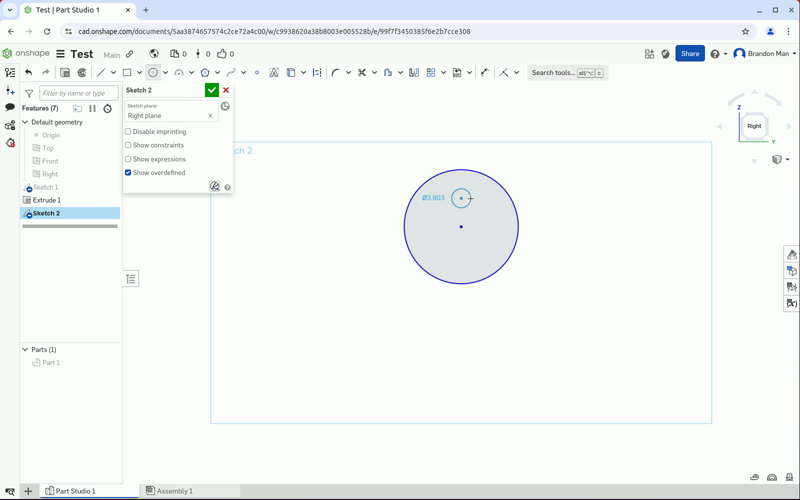
click(470, 198)
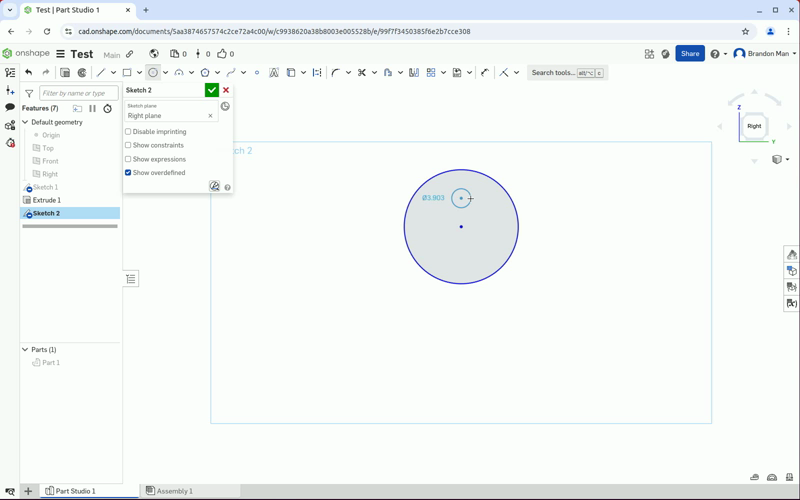
key(esc)
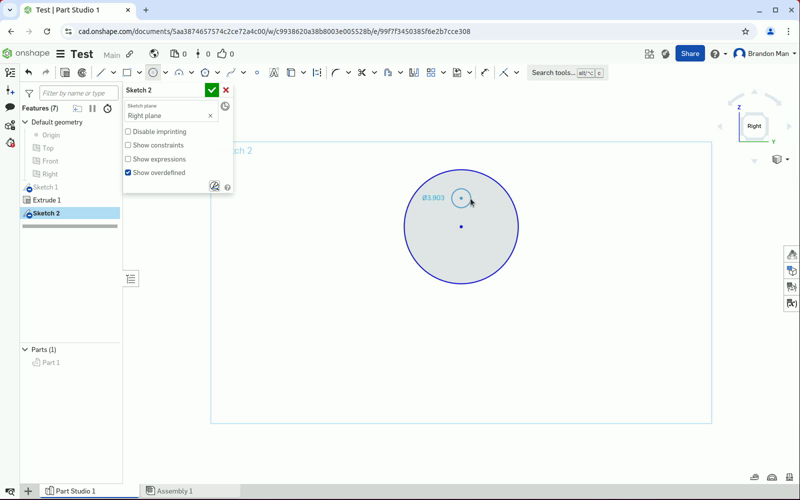
mouse_move(454, 229)
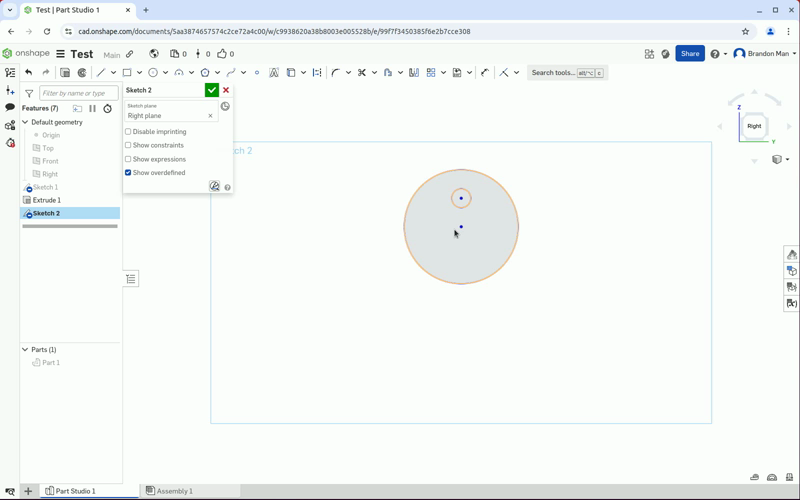
click(454, 229)
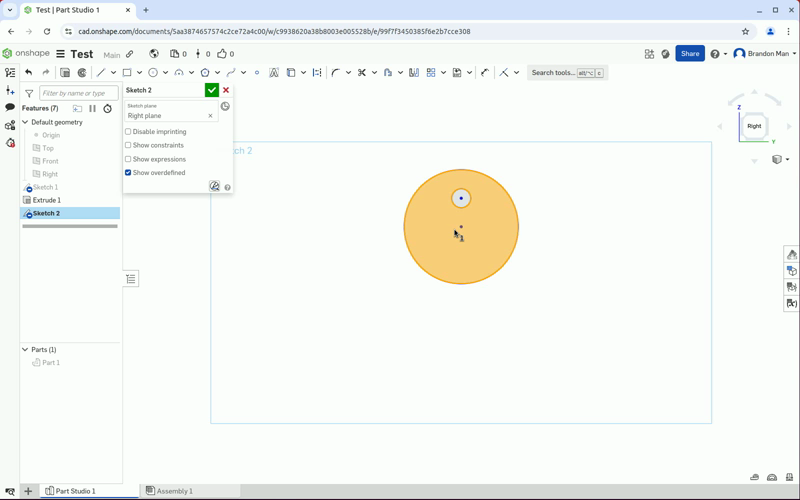
mouse_move(73, 352)
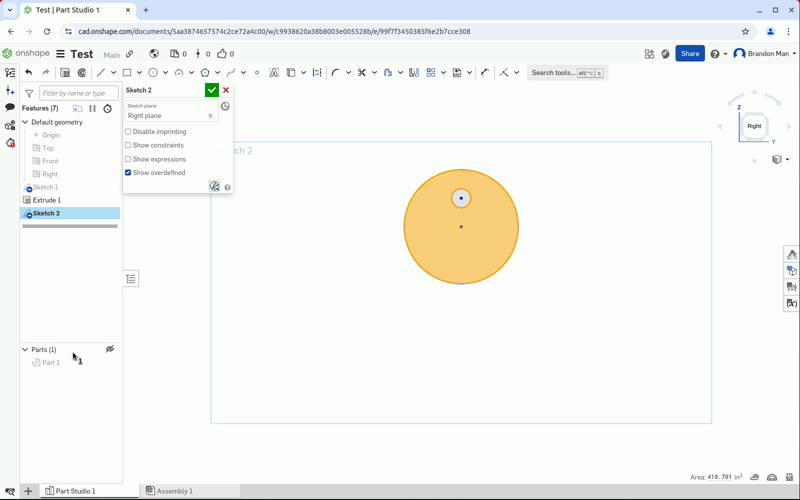
key(shift+y)
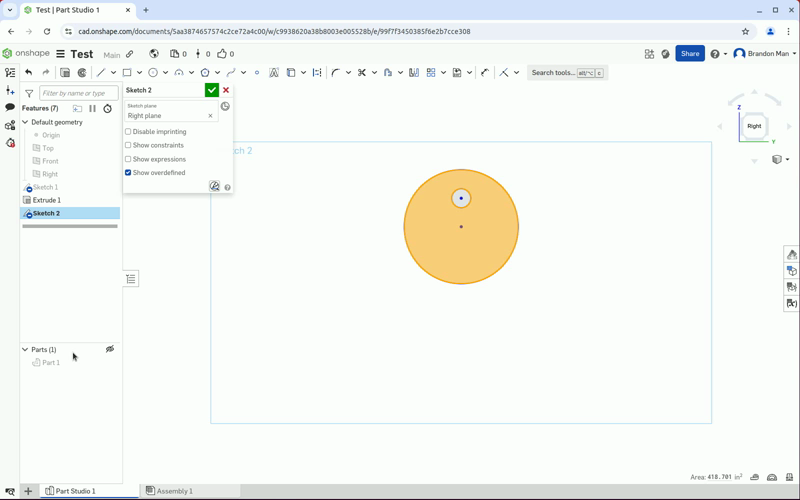
key(shift+e)
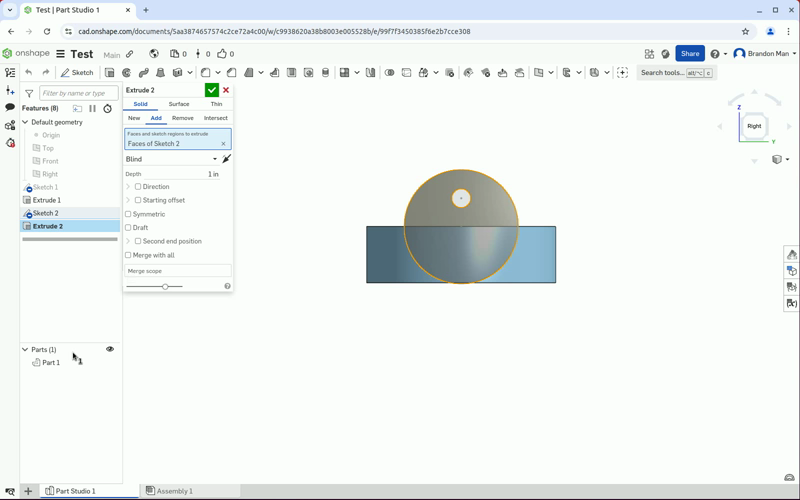
mouse_move(143, 106)
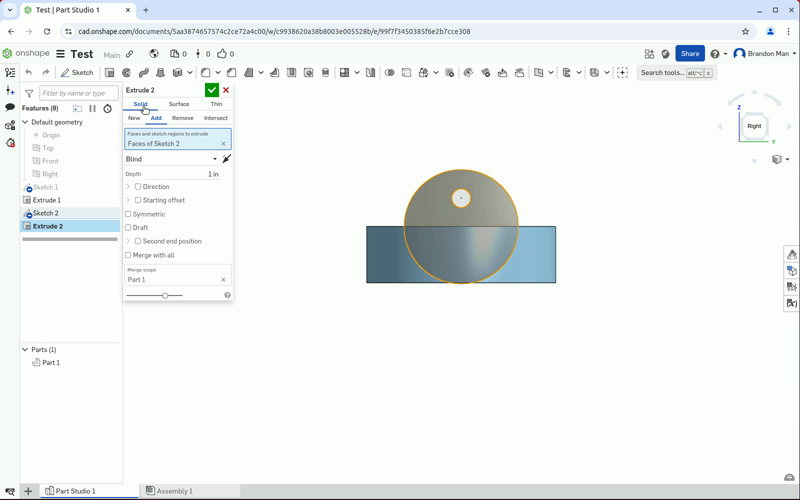
click(143, 106)
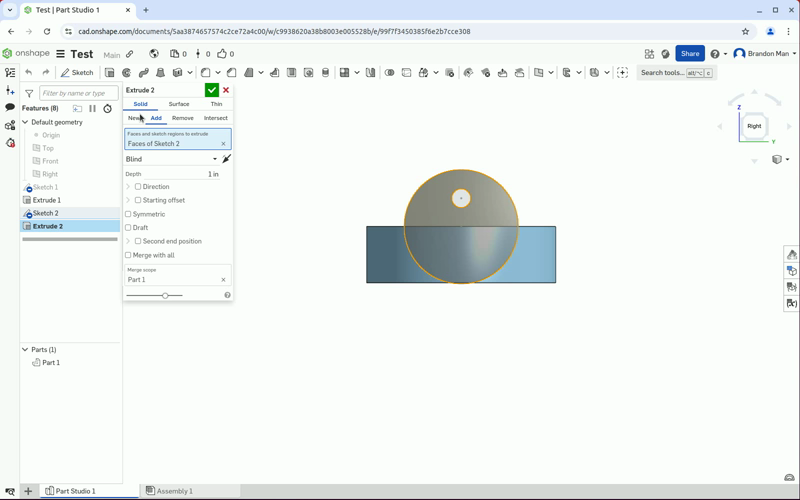
mouse_move(137, 120)
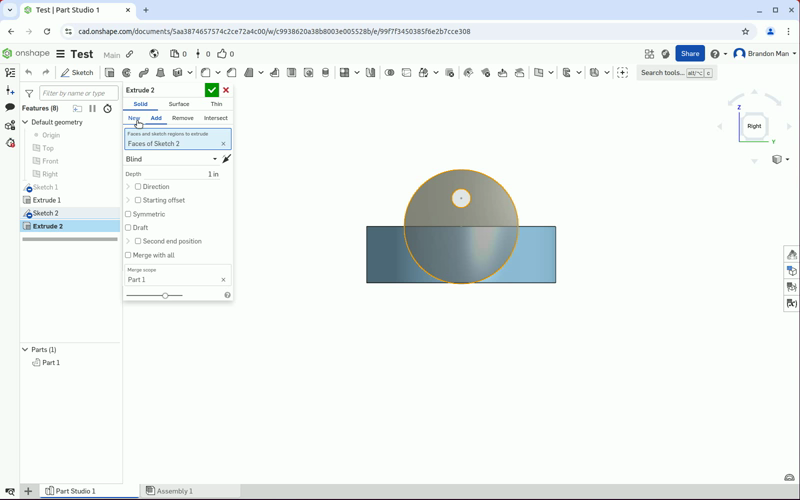
click(137, 120)
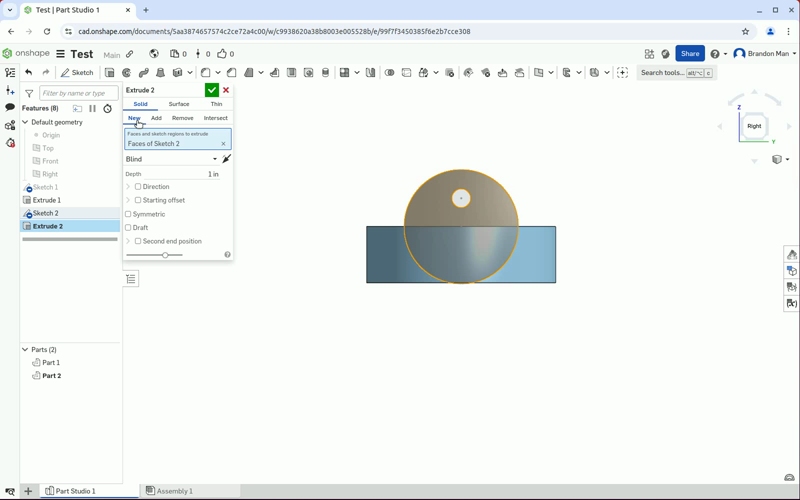
key(tab, 4)
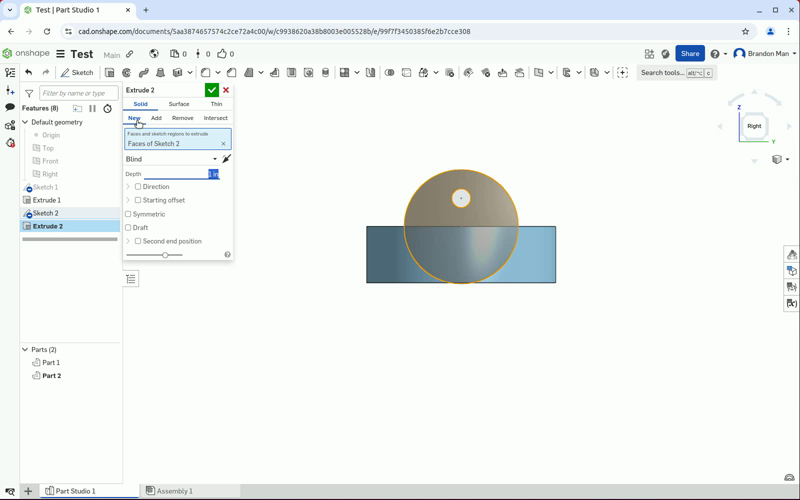
text(9.628)
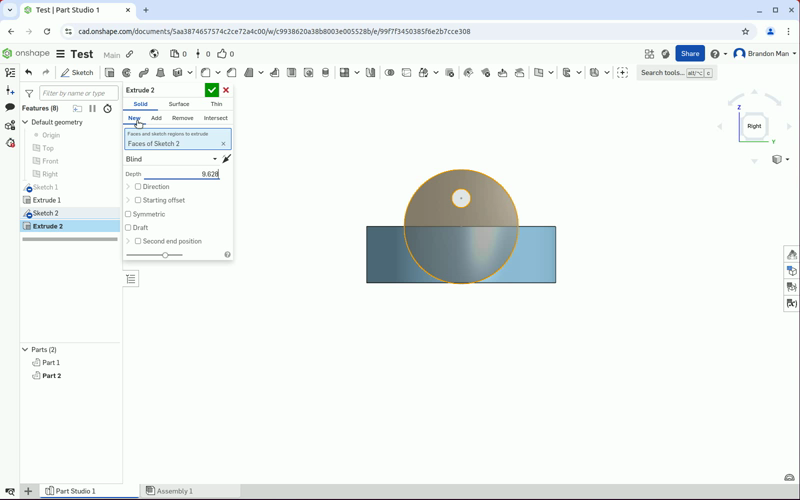
key(tab, 3)
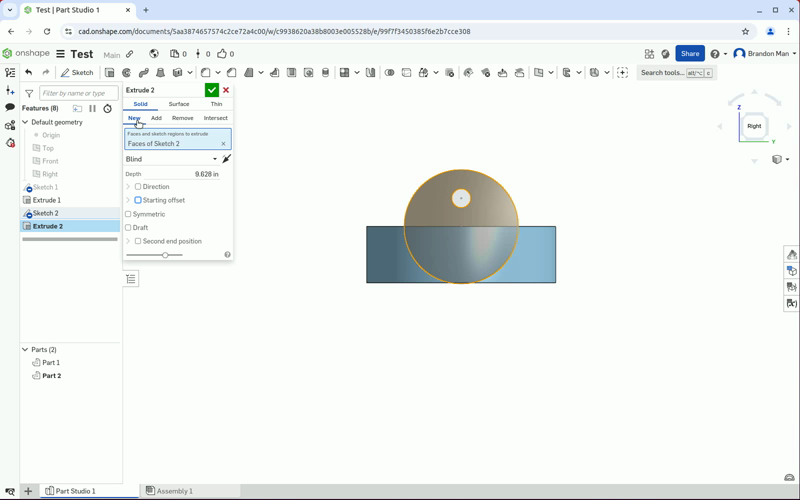
key(tab, 2)
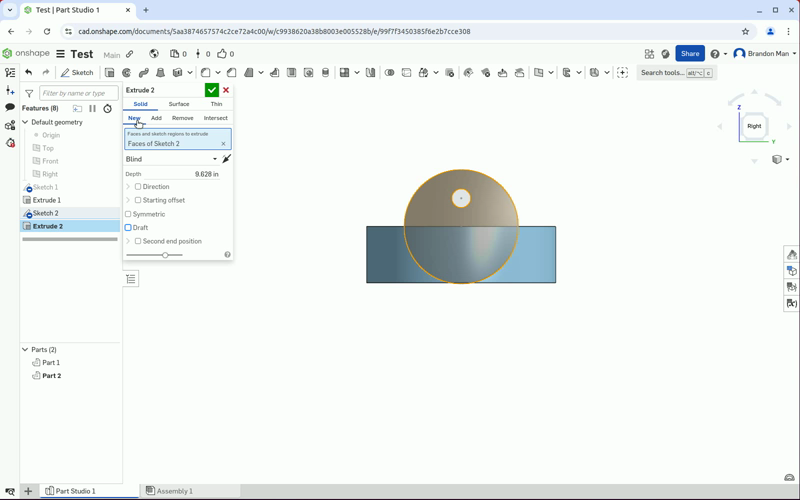
key(space)
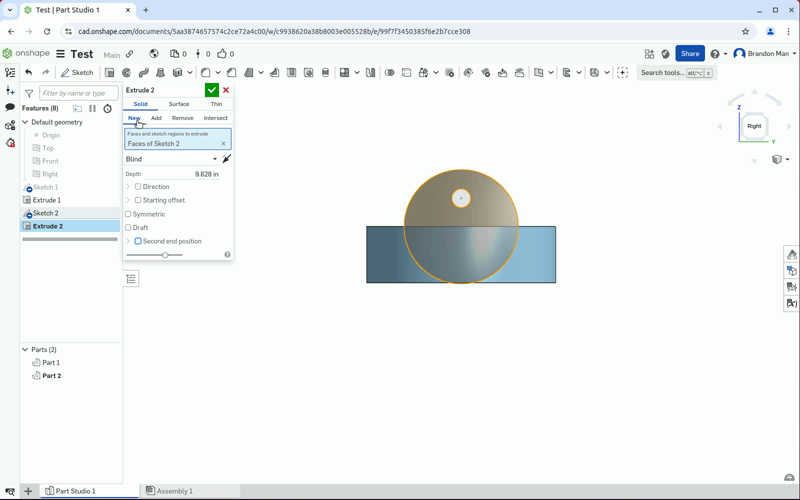
key(tab, 3)
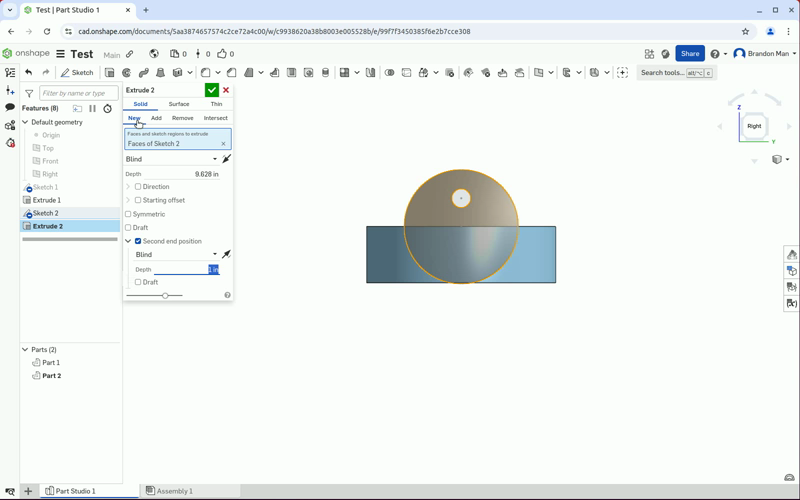
text(9.628)
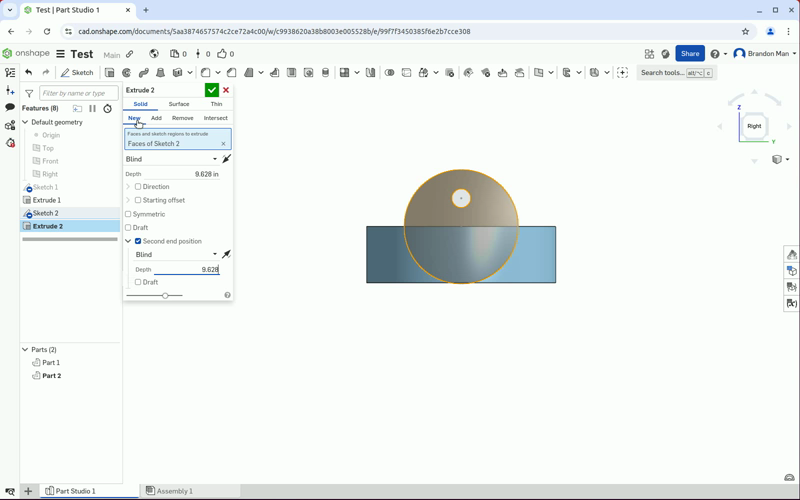
key(enter)
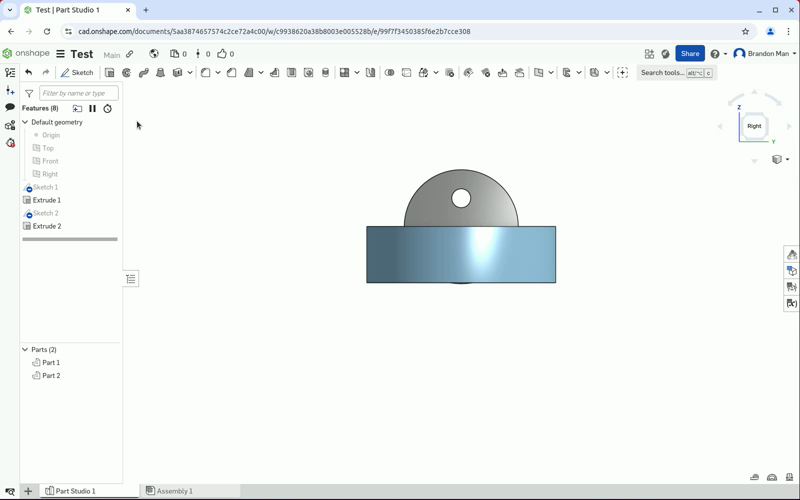
key(shift+h)
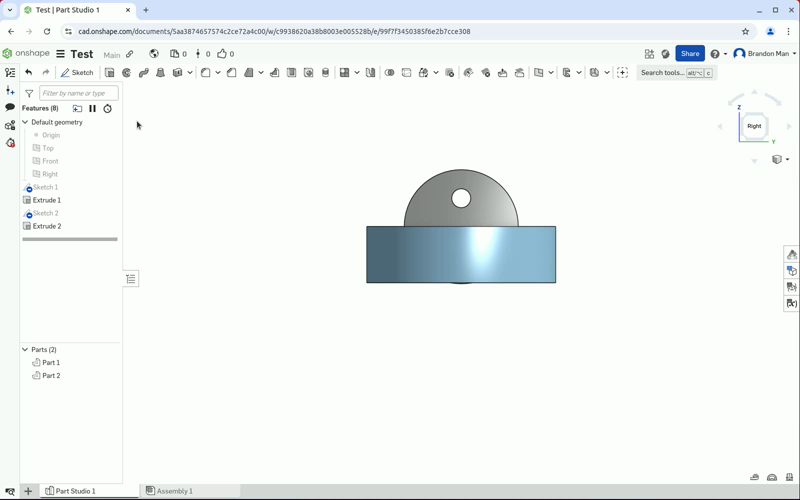
key(shift+h)
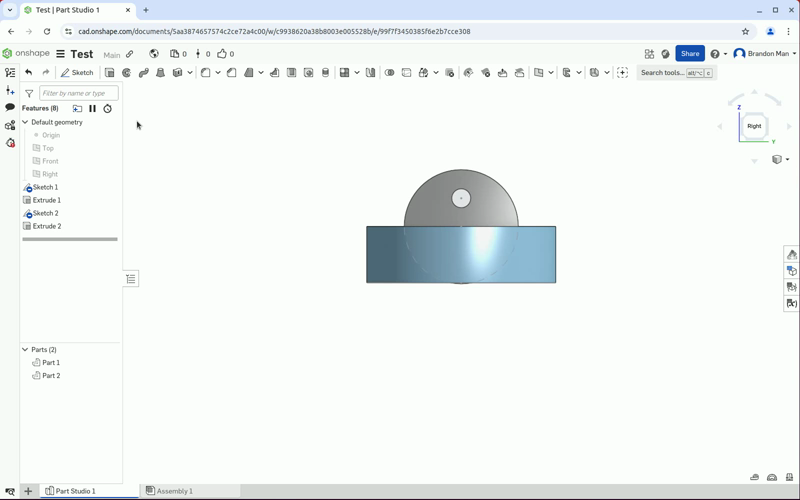
key(shift+7)
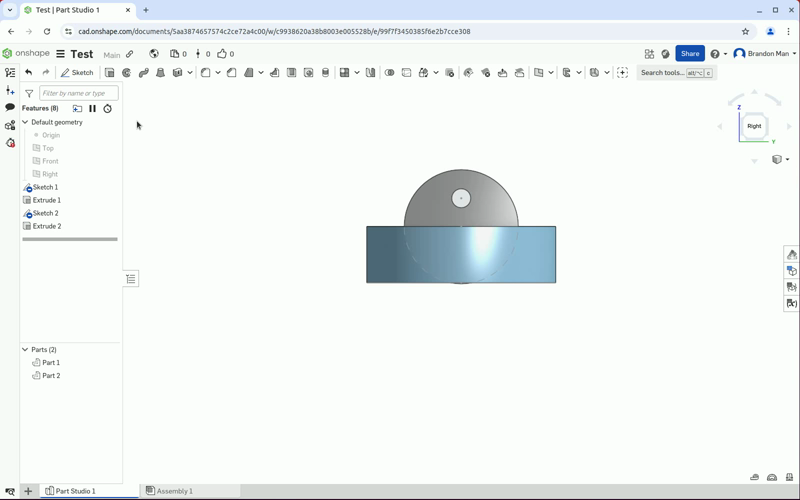
key(right, 2)
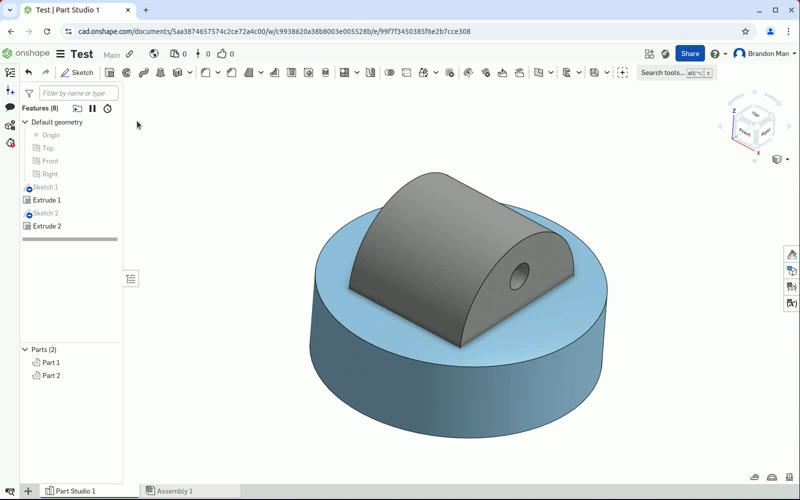
key(down, 2)
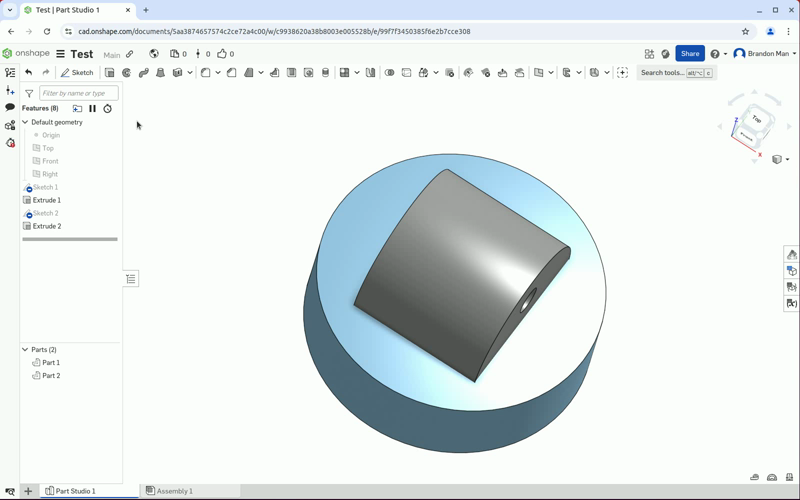
key(up, 2)
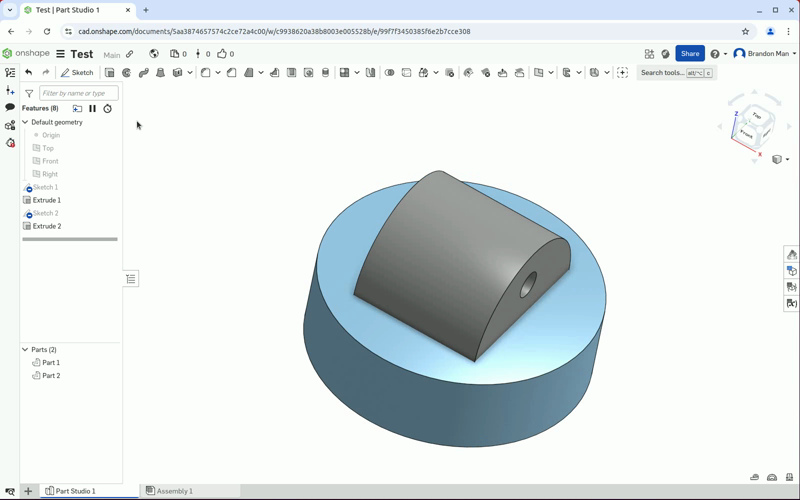
key(left, 2)
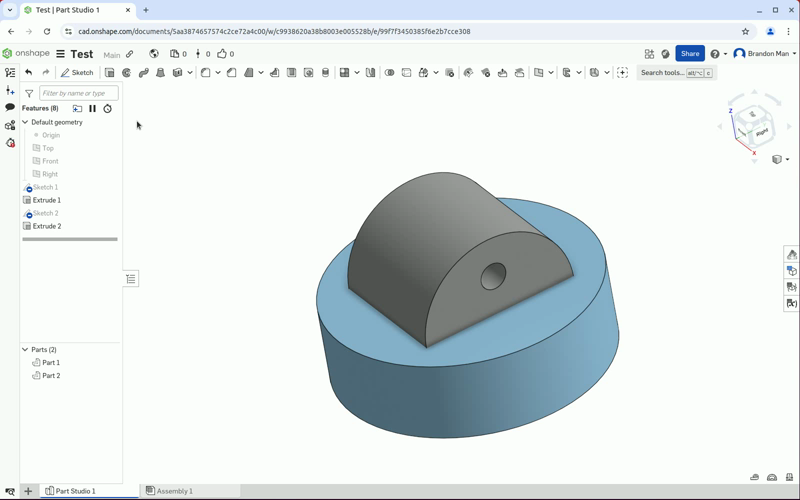
mouse_move(73, 189)
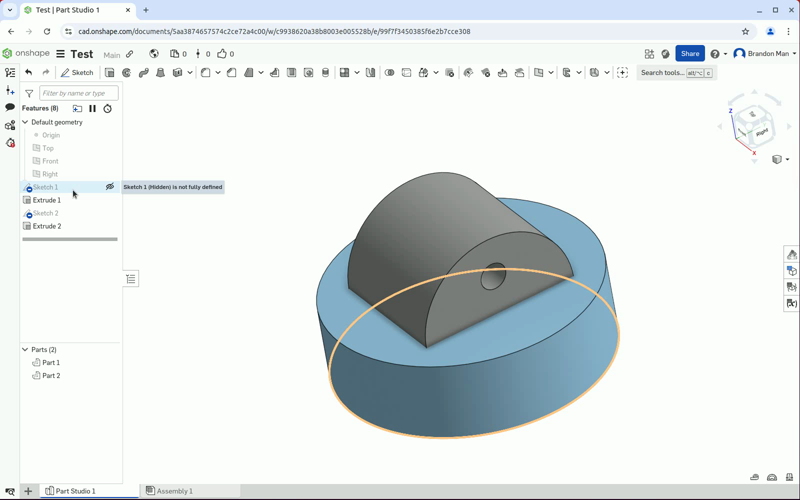
click(73, 189)